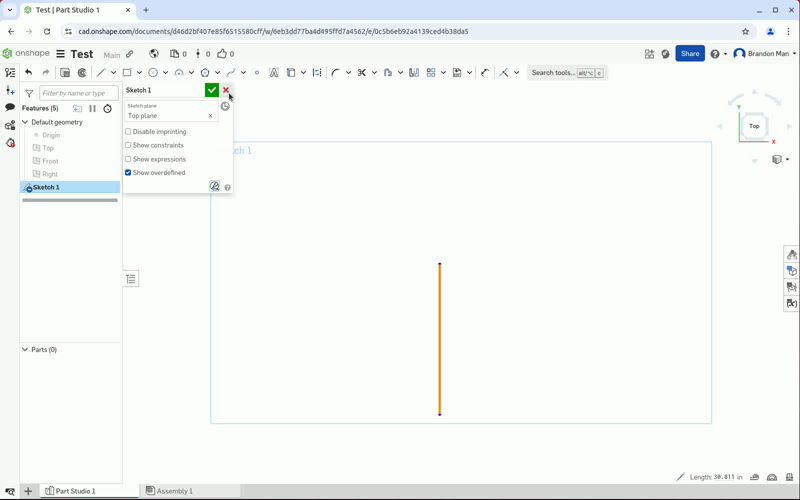
key(shift+h)
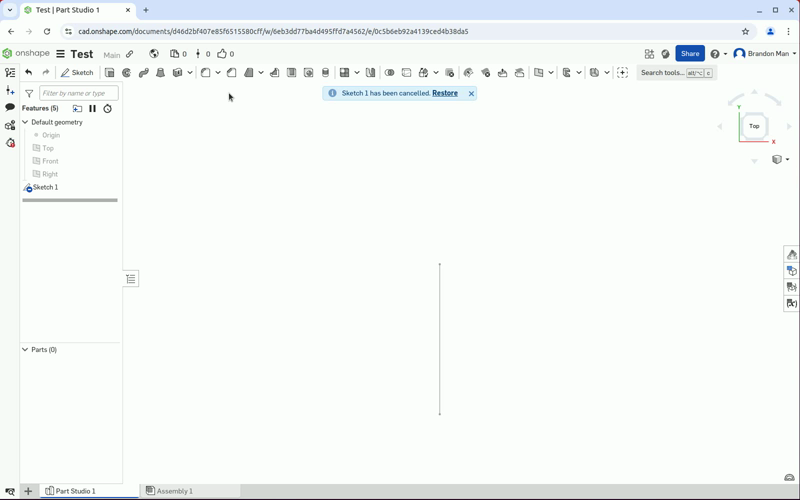
mouse_move(73, 352)
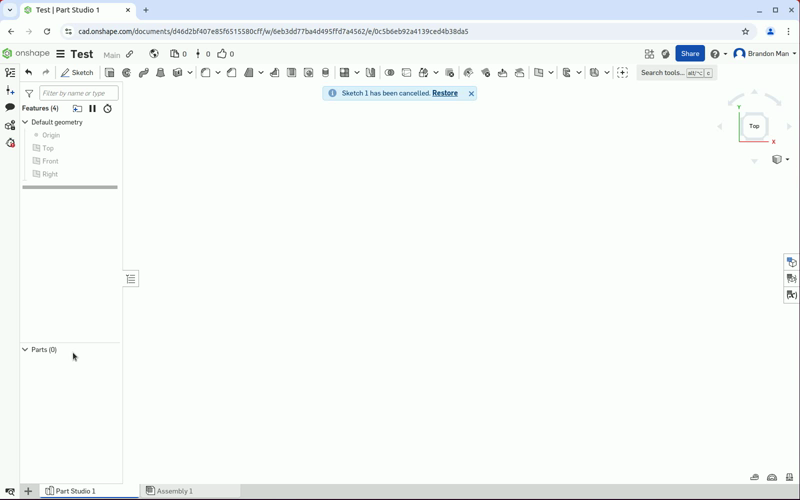
key(y)
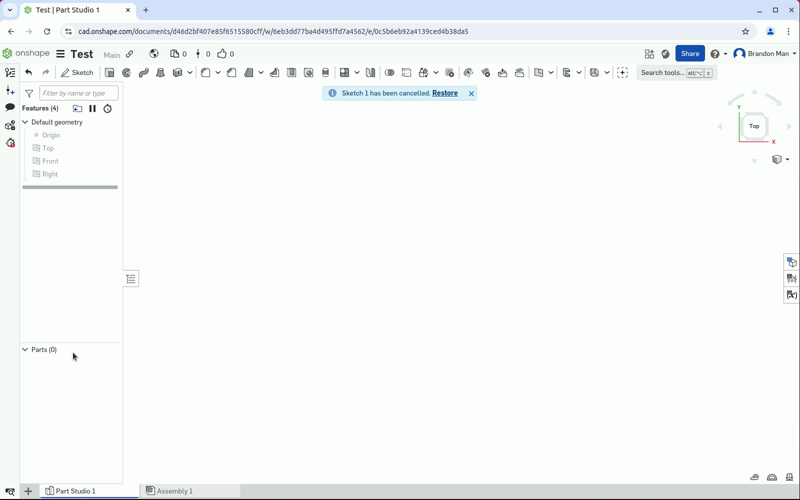
key(shift+p)
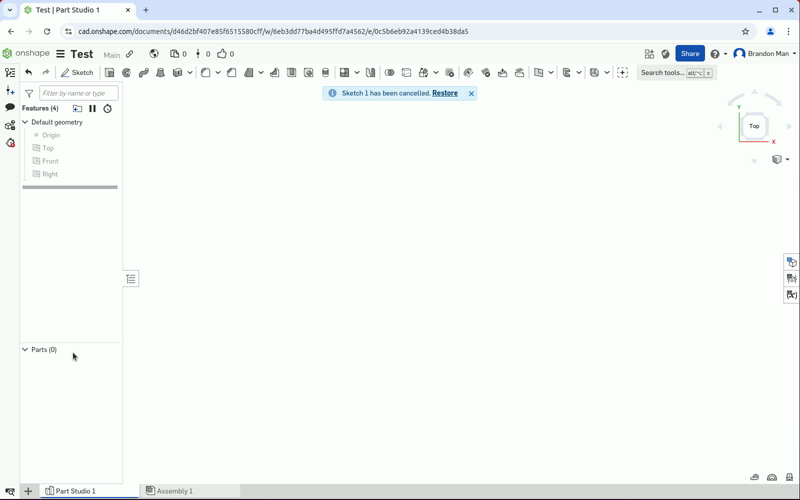
key(space)
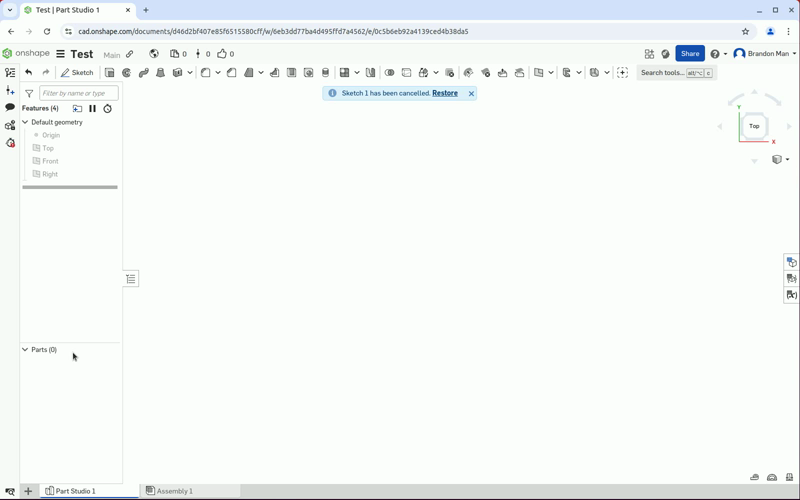
key_down(shift)
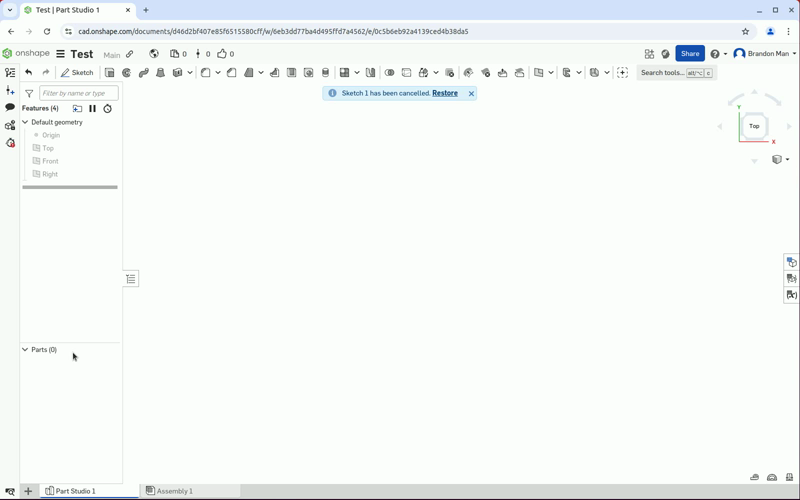
key(up)
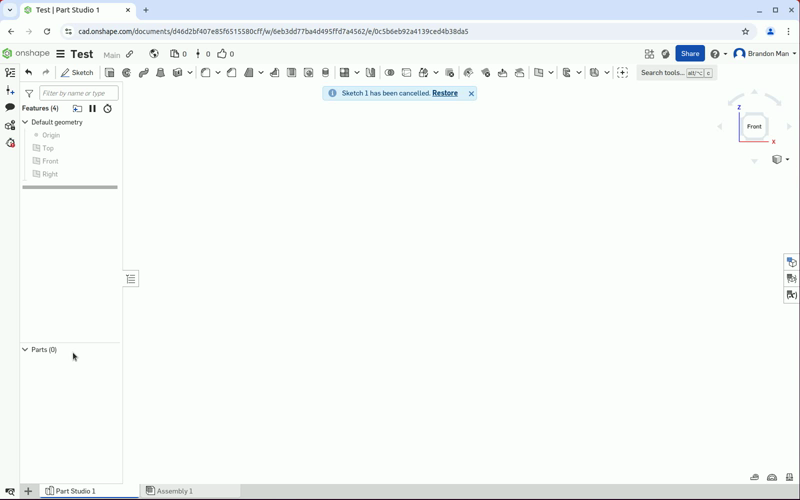
key_up(shift)
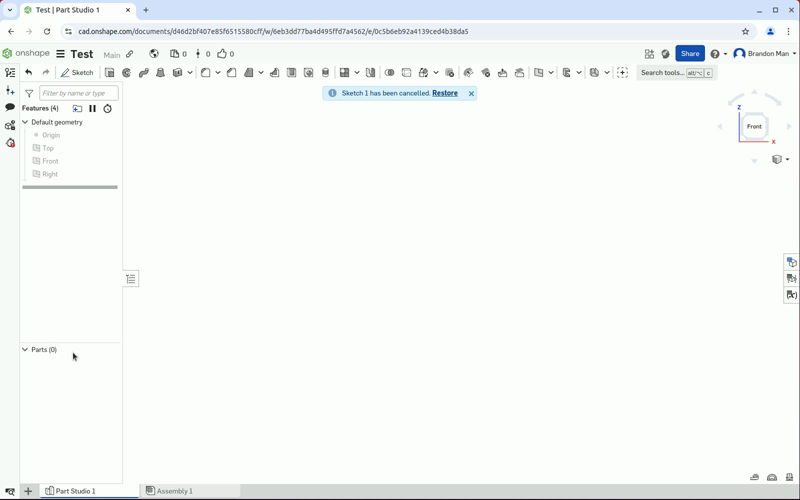
mouse_move(73, 352)
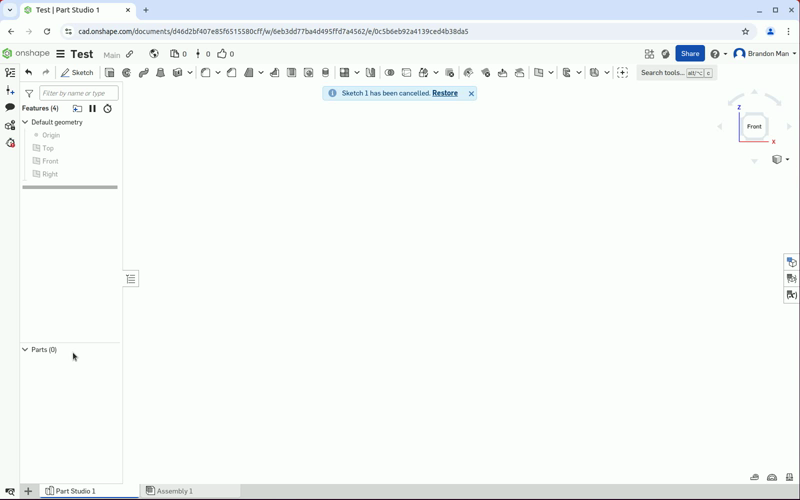
key(shift+y)
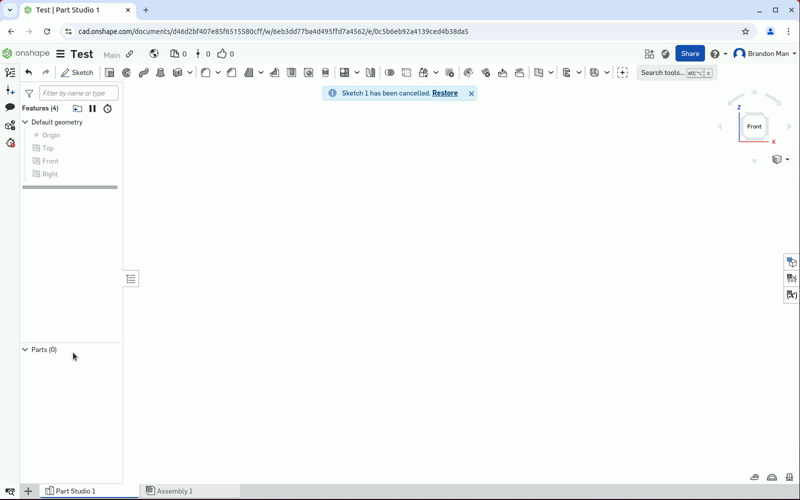
key(shift+s)
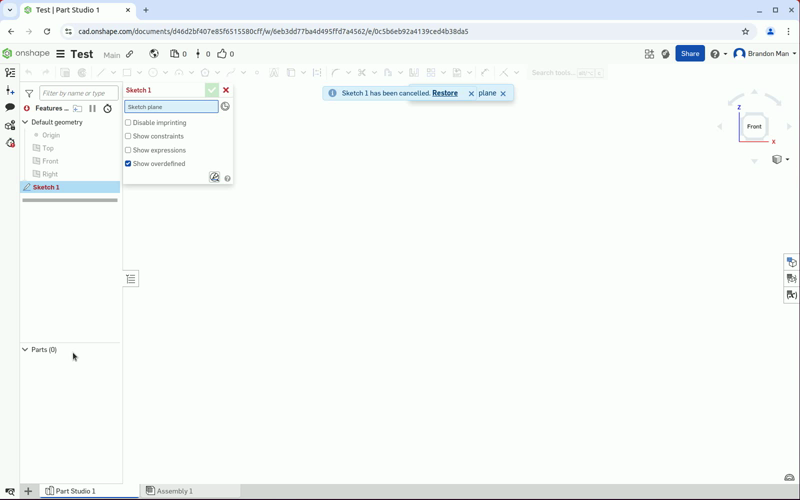
mouse_move(73, 163)
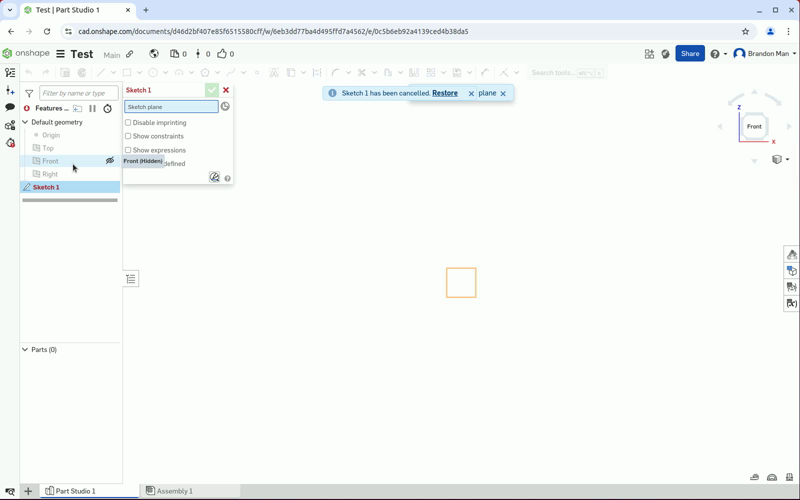
click(73, 163)
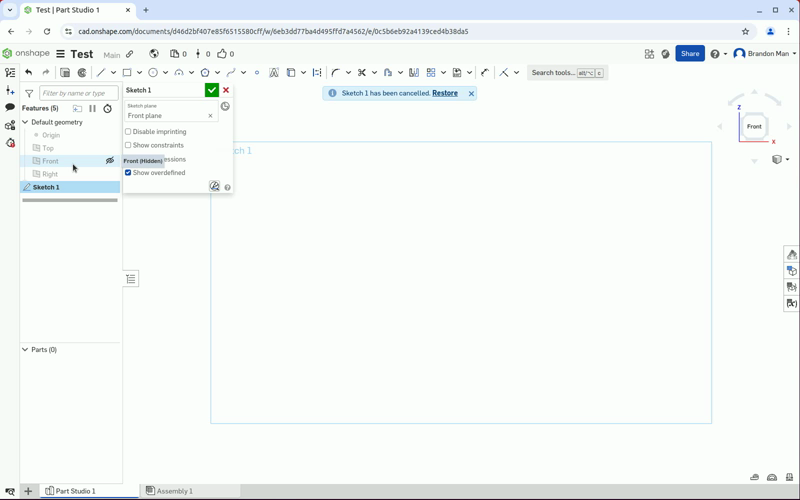
mouse_move(73, 352)
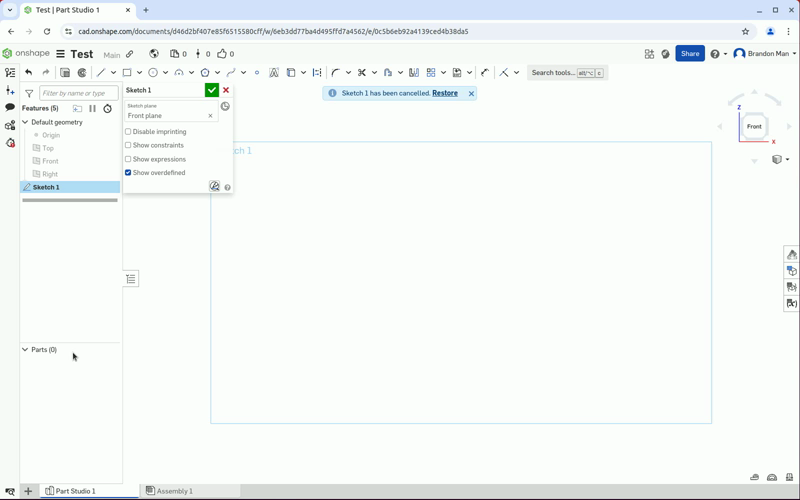
key(y)
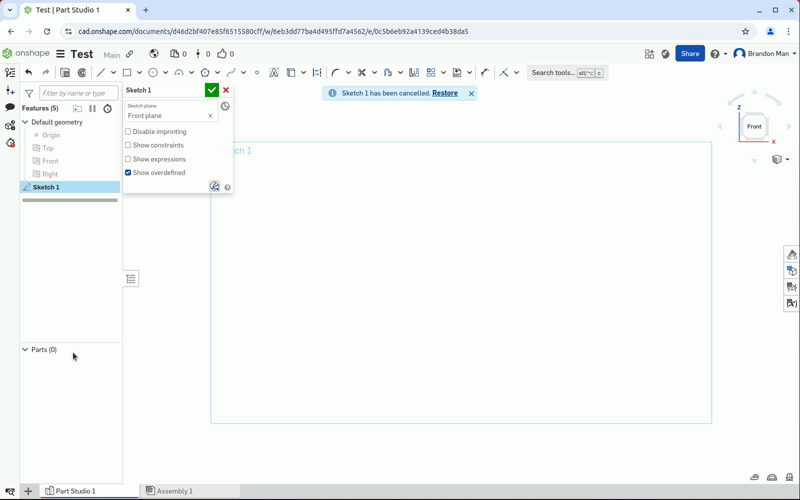
key(l)
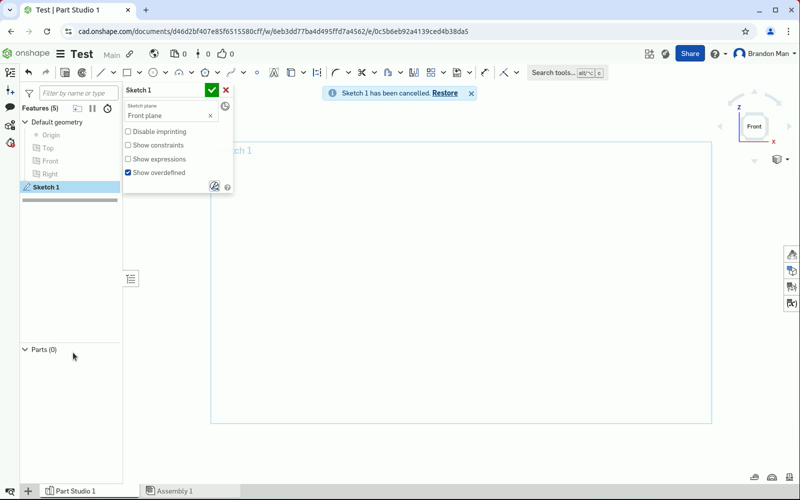
key_down(shift)
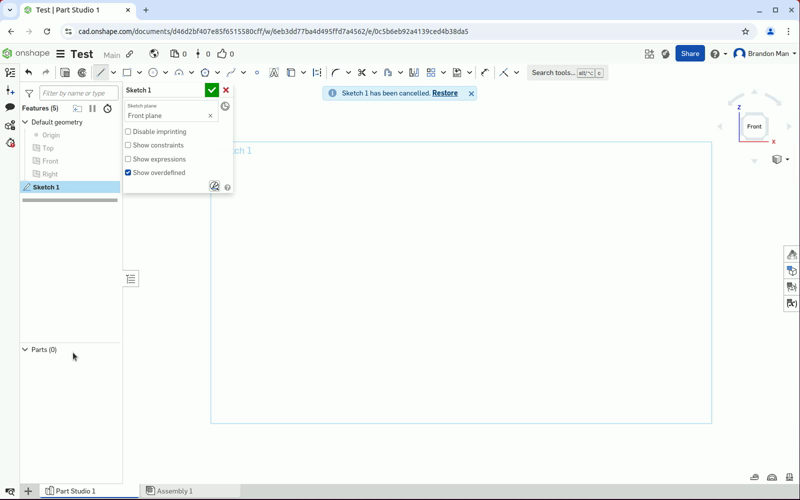
mouse_move(374, 324)
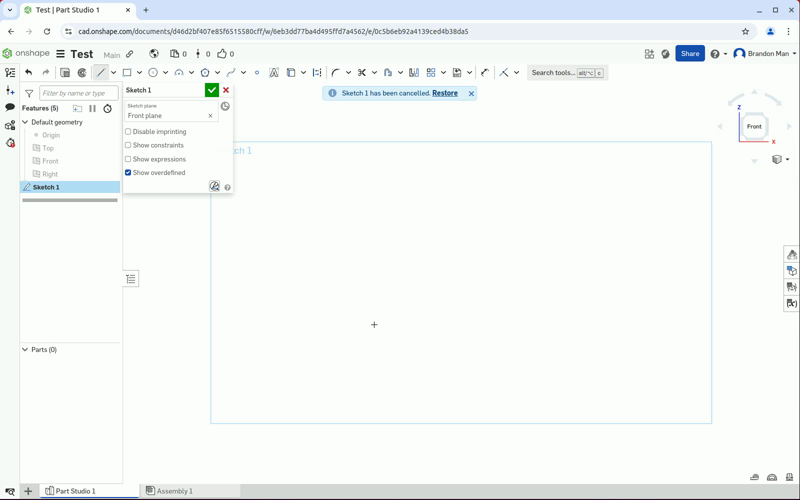
click(374, 324)
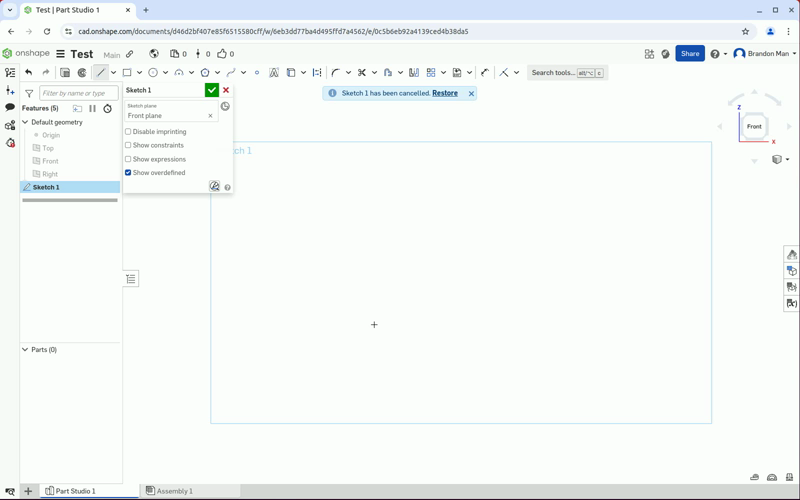
key_up(shift)
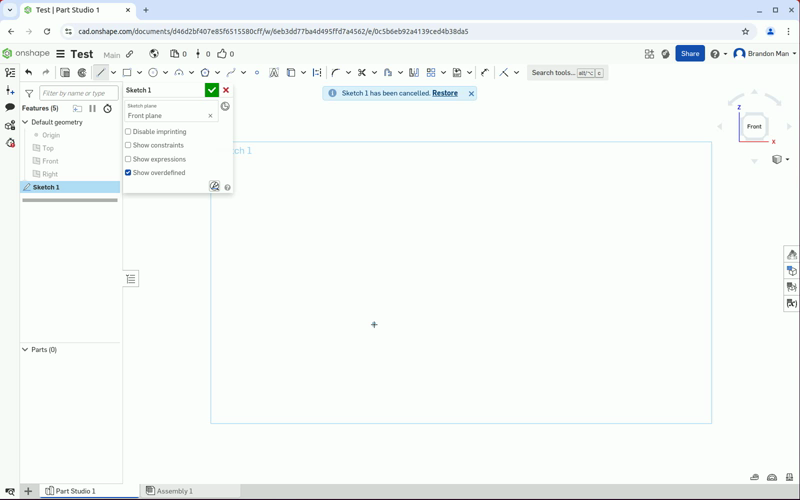
key_down(shift)
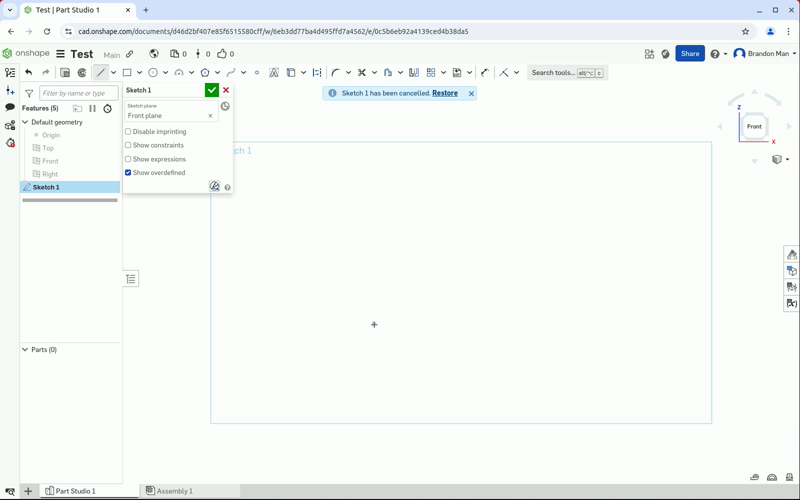
mouse_move(449, 260)
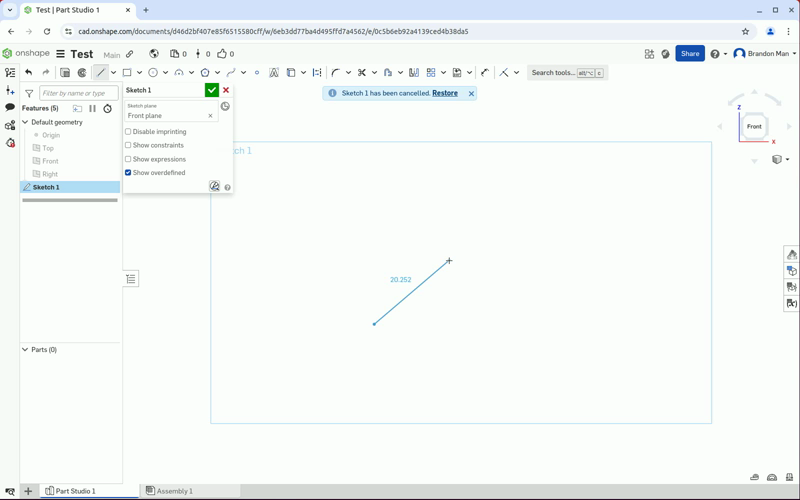
click(449, 260)
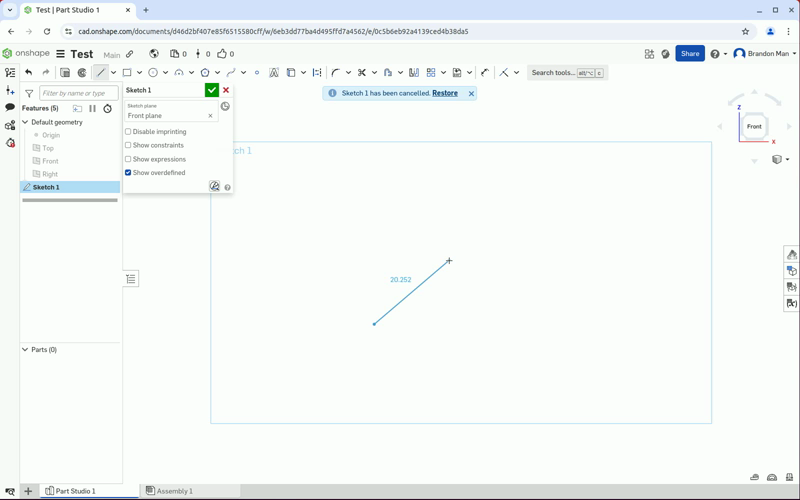
key_up(shift)
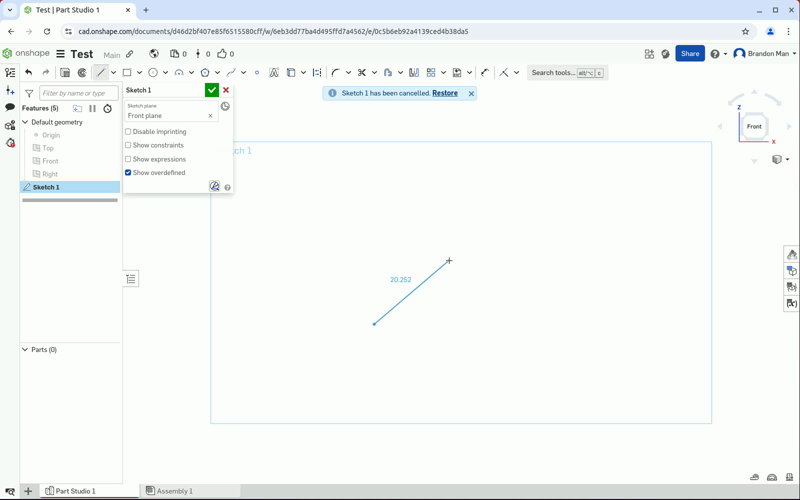
key_down(shift)
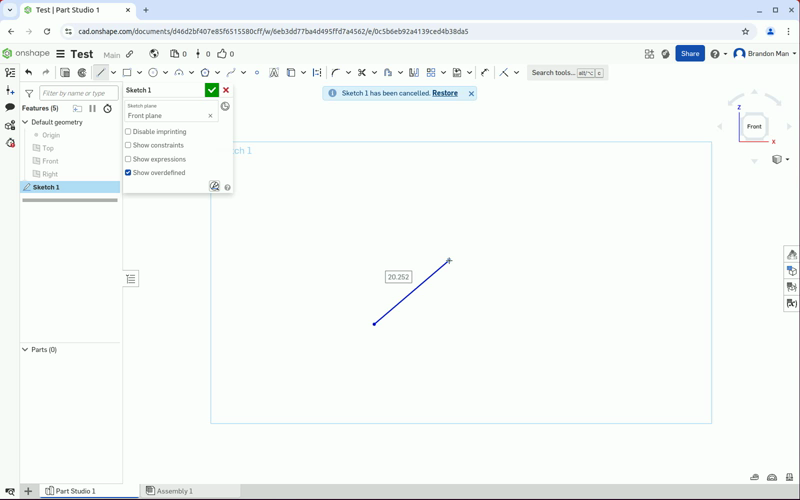
mouse_move(374, 260)
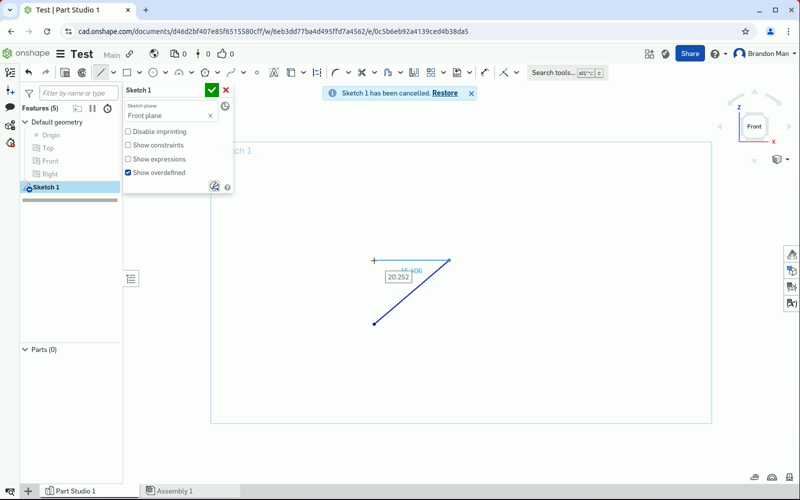
click(374, 260)
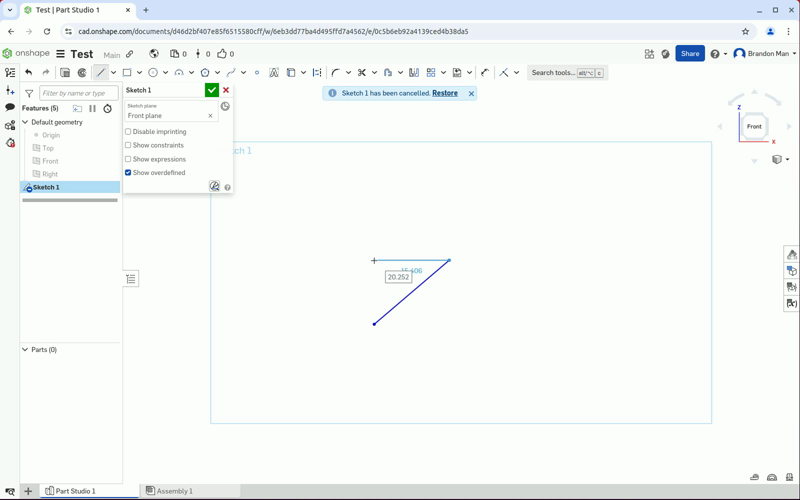
key_up(shift)
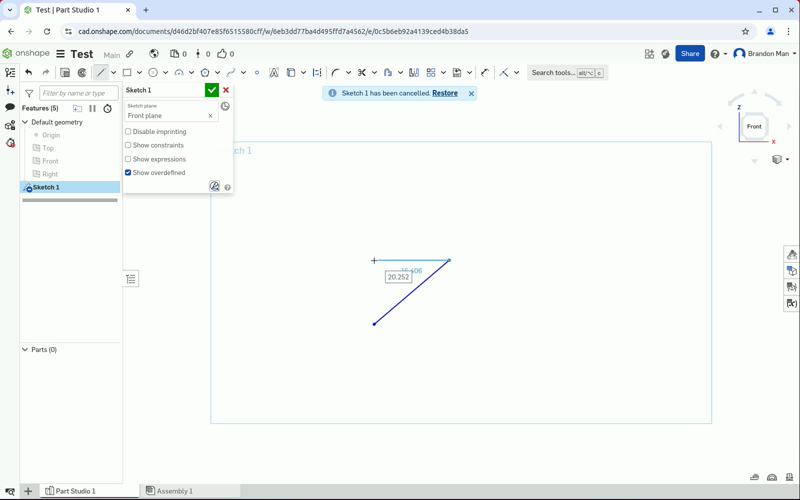
key_down(shift)
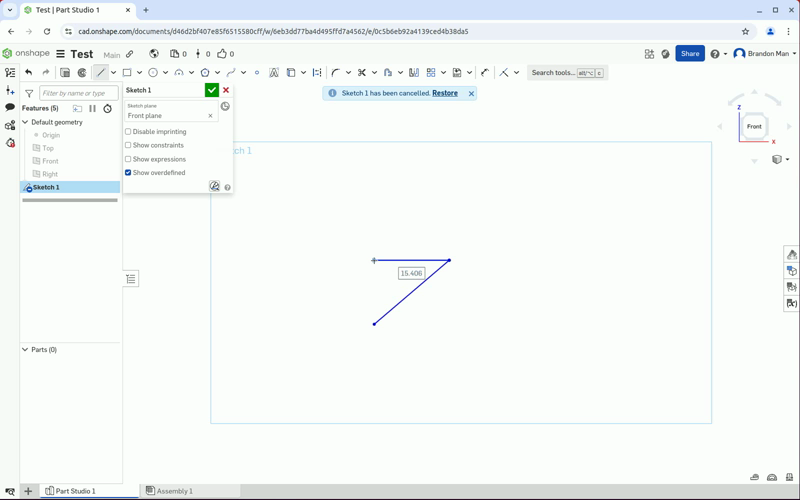
mouse_move(374, 324)
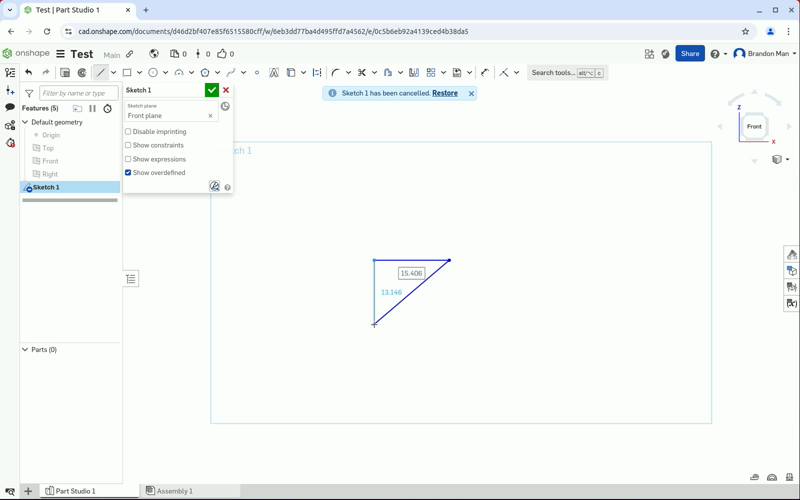
key_up(shift)
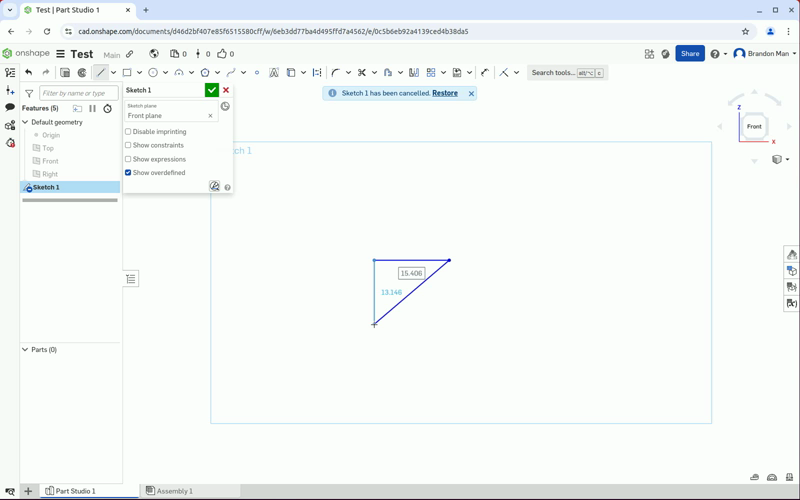
click(374, 324)
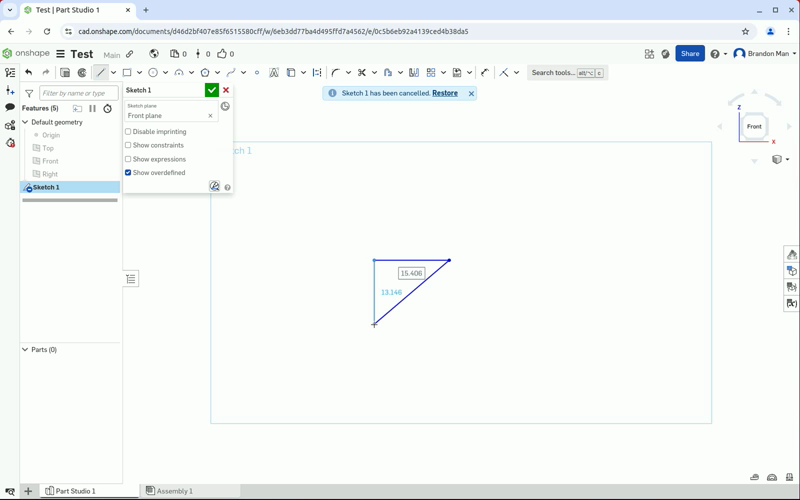
key(esc)
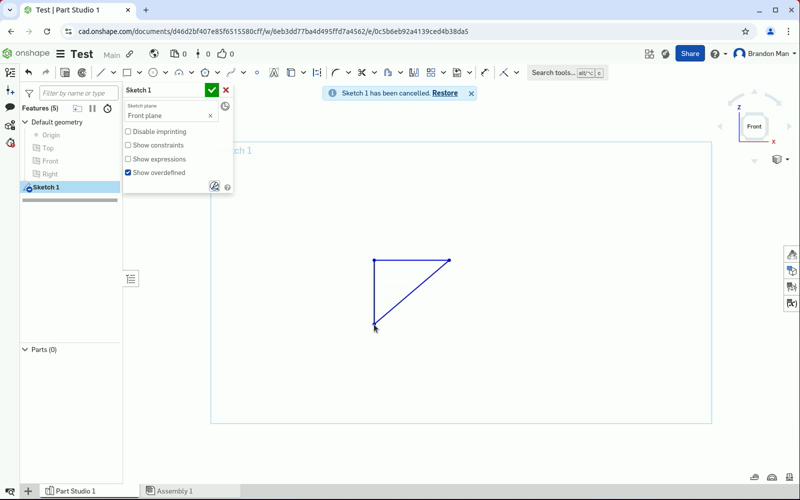
mouse_move(423, 273)
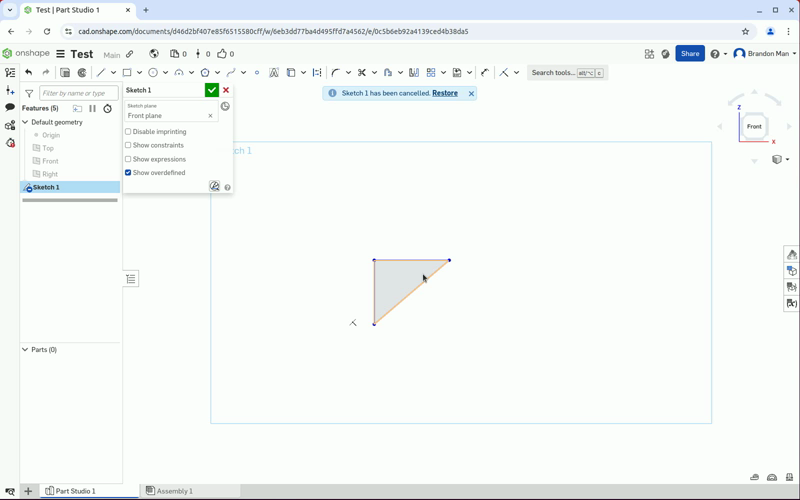
click(423, 273)
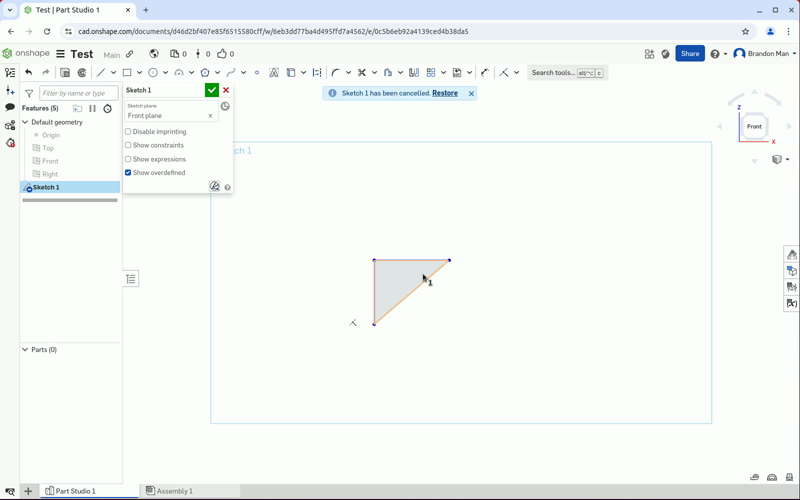
mouse_move(73, 352)
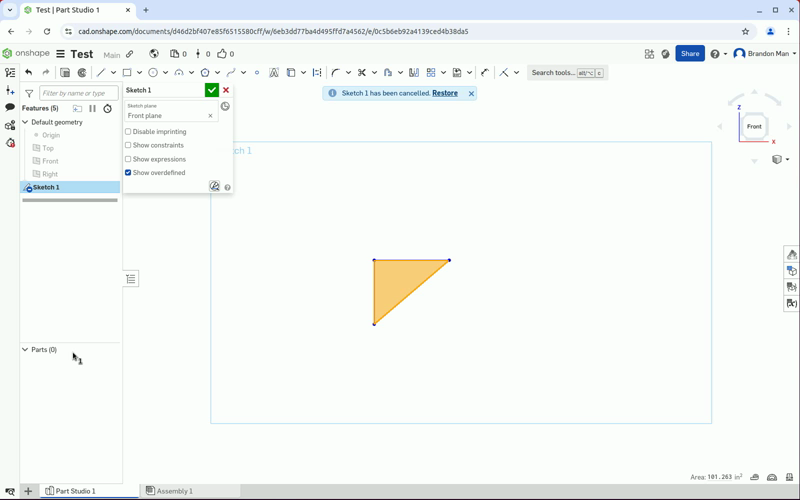
key(shift+y)
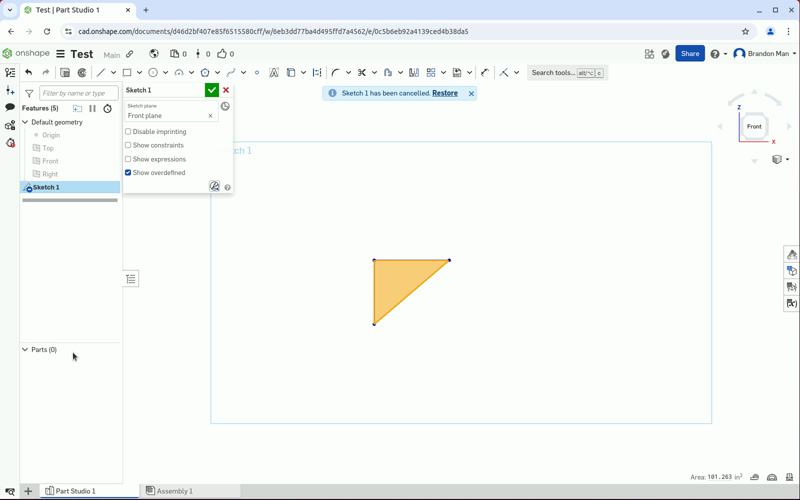
key(shift+e)
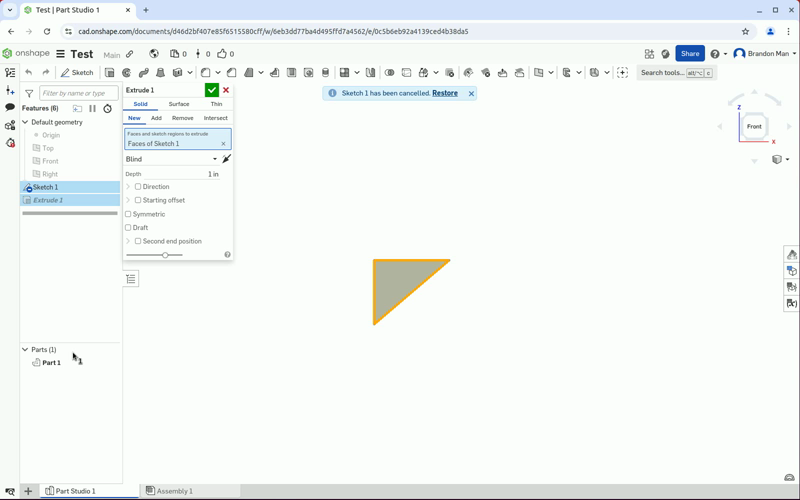
mouse_move(143, 106)
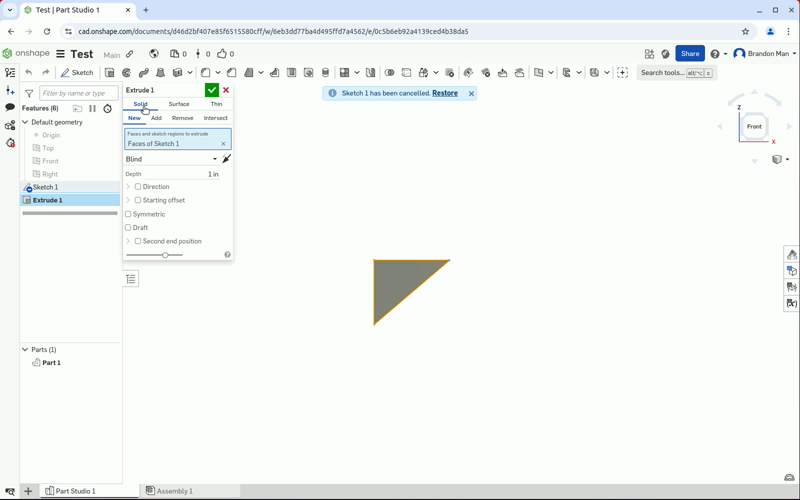
click(143, 106)
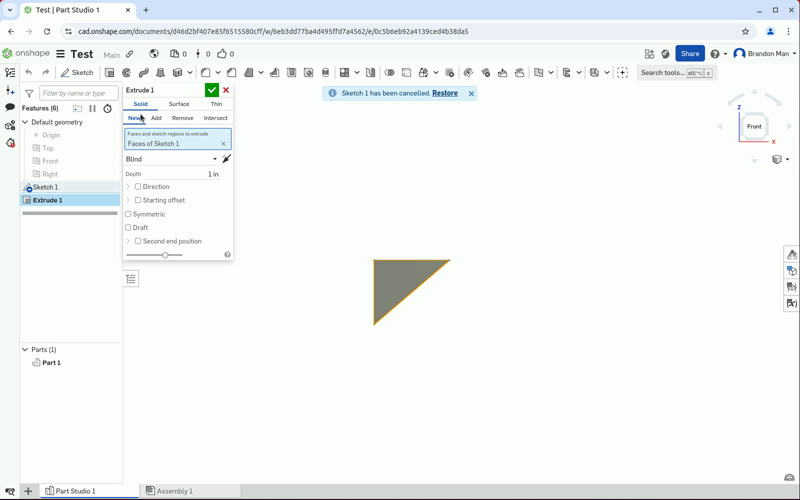
mouse_move(137, 120)
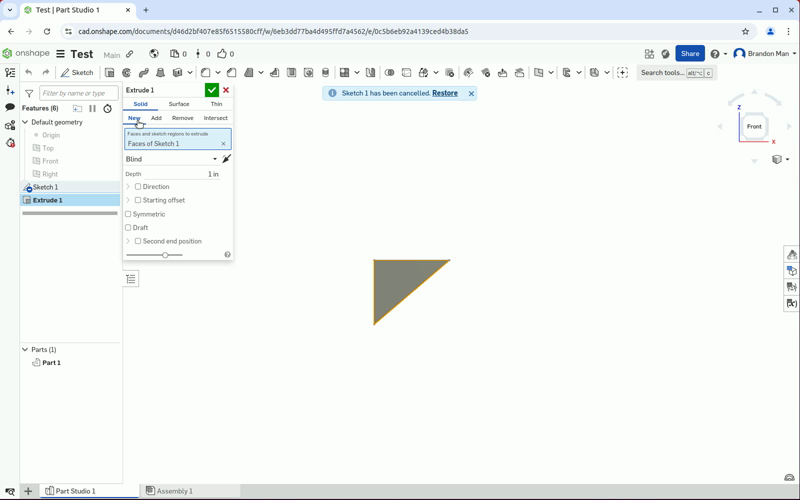
click(137, 120)
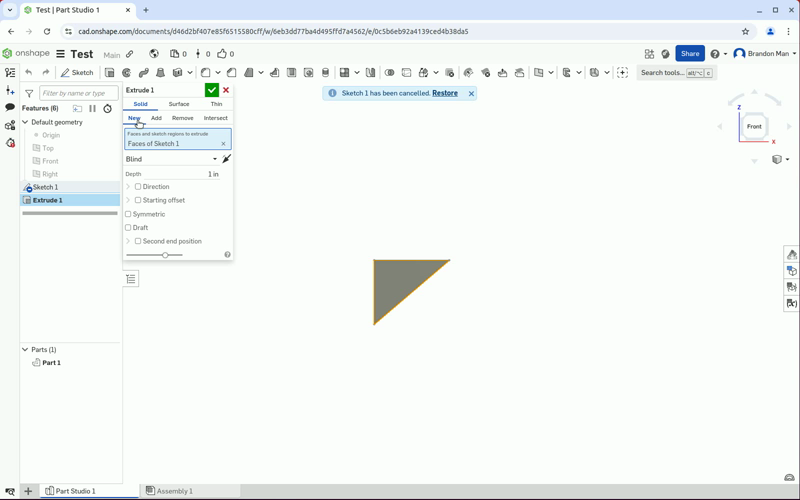
key(tab, 4)
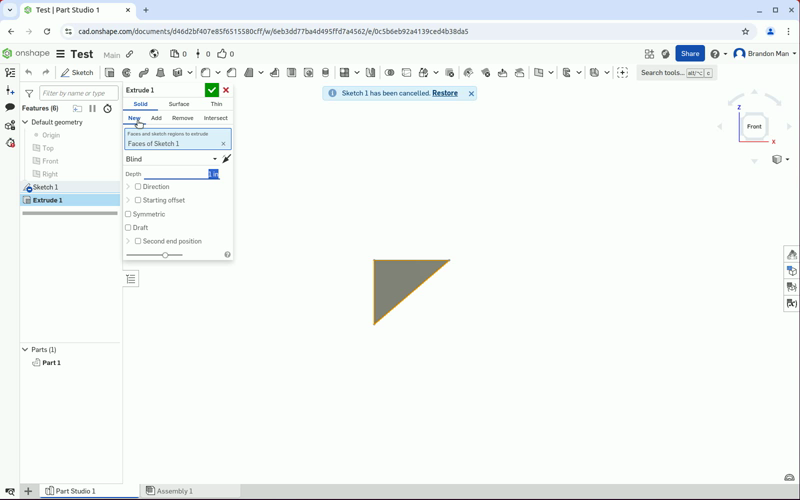
text(4.092)
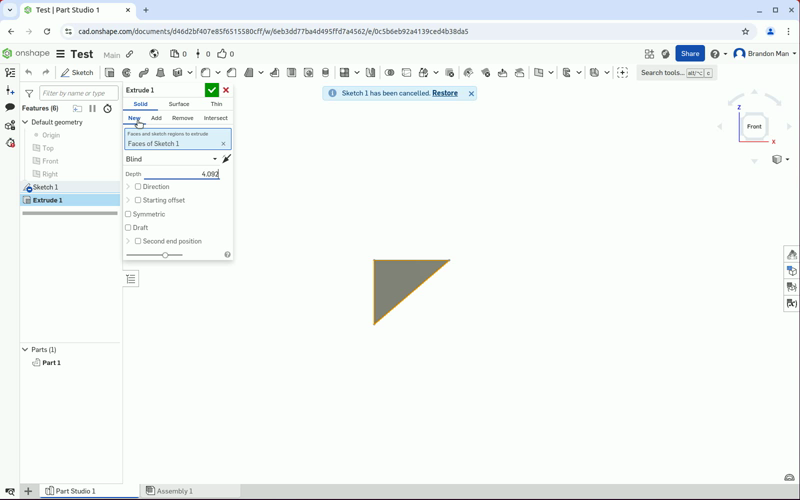
key(enter)
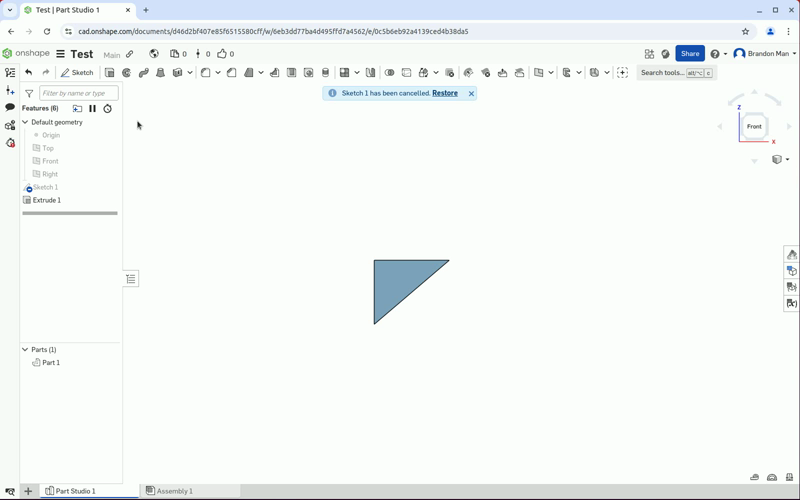
key(shift+h)
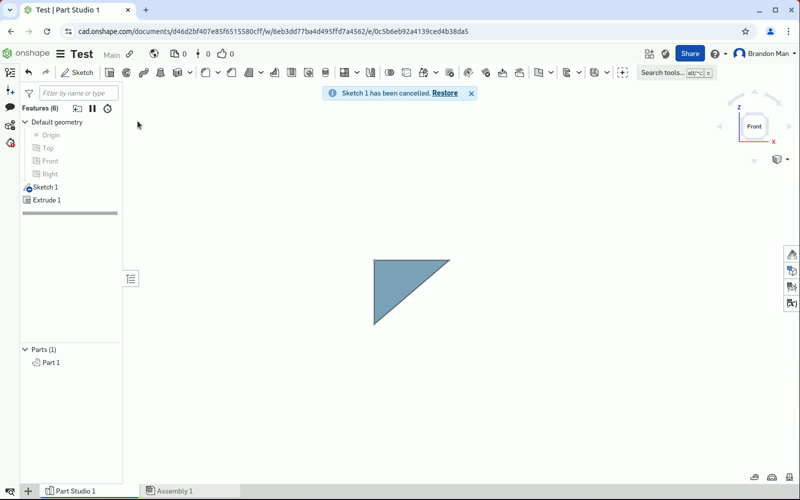
key(shift+h)
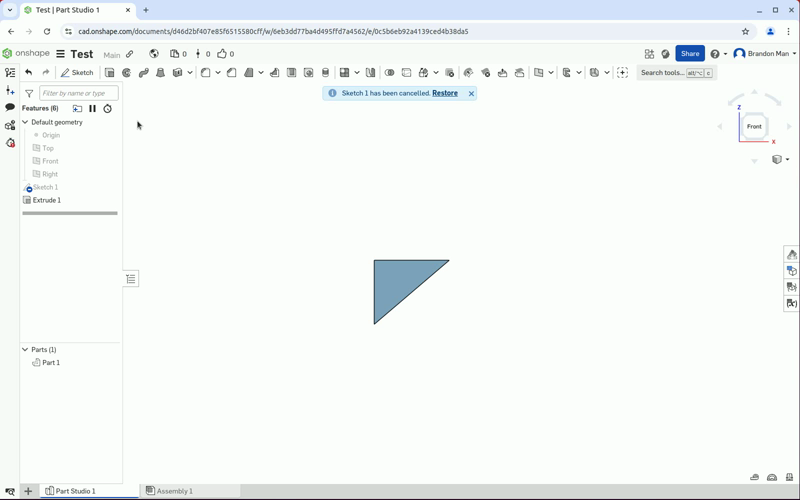
mouse_move(73, 189)
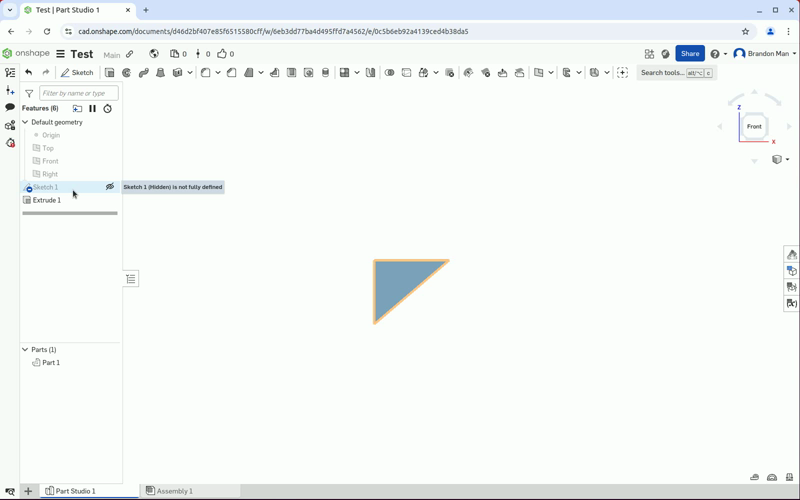
click(73, 189)
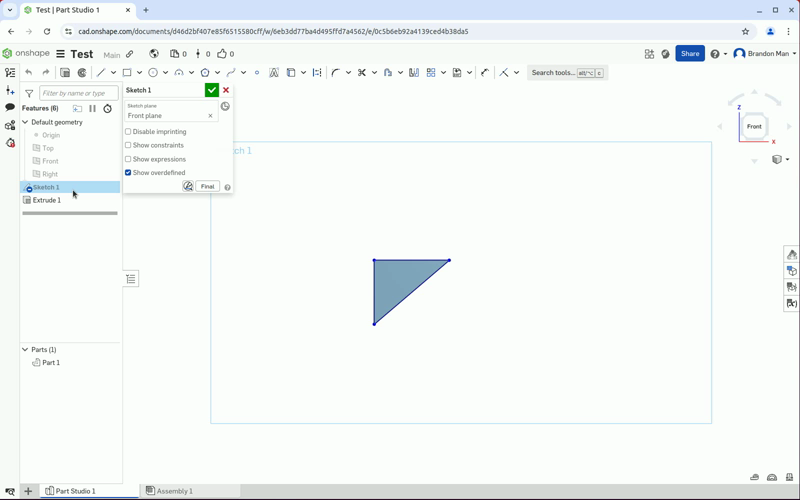
mouse_move(229, 92)
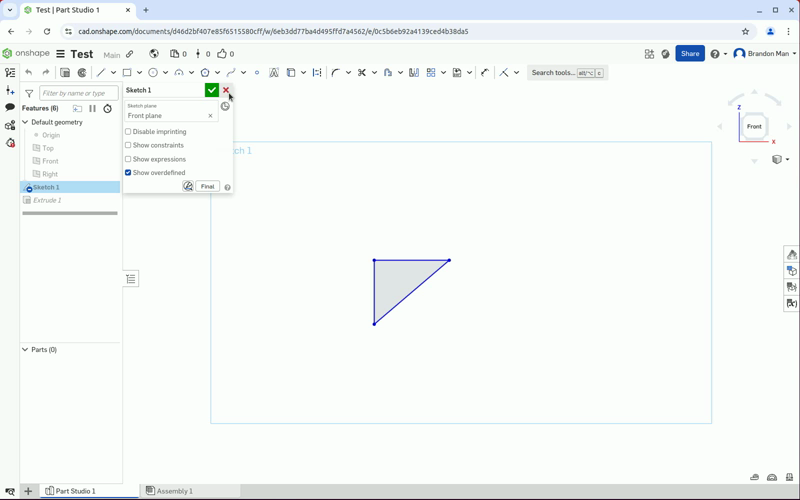
click(229, 92)
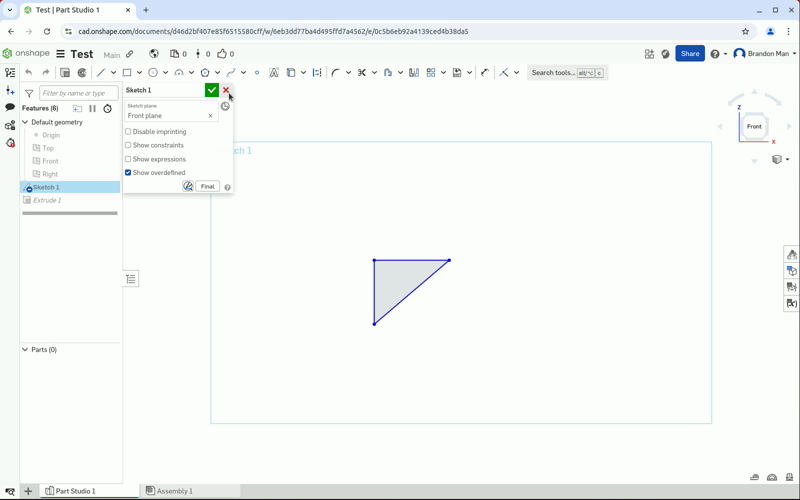
key(shift+s)
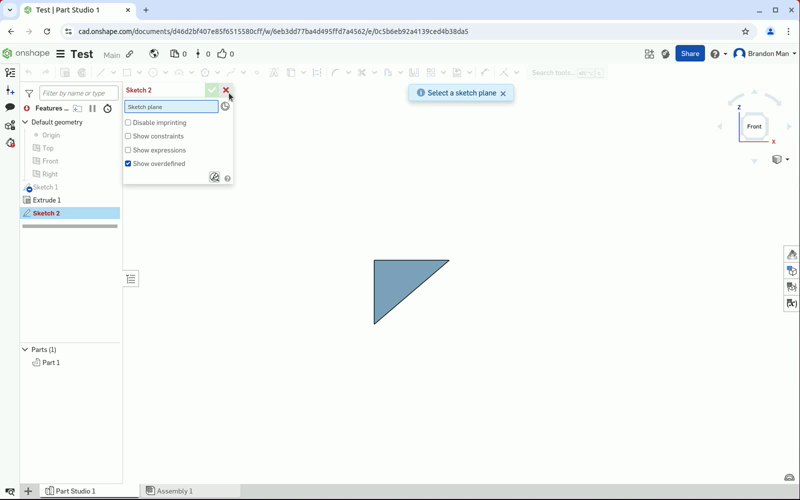
mouse_move(73, 163)
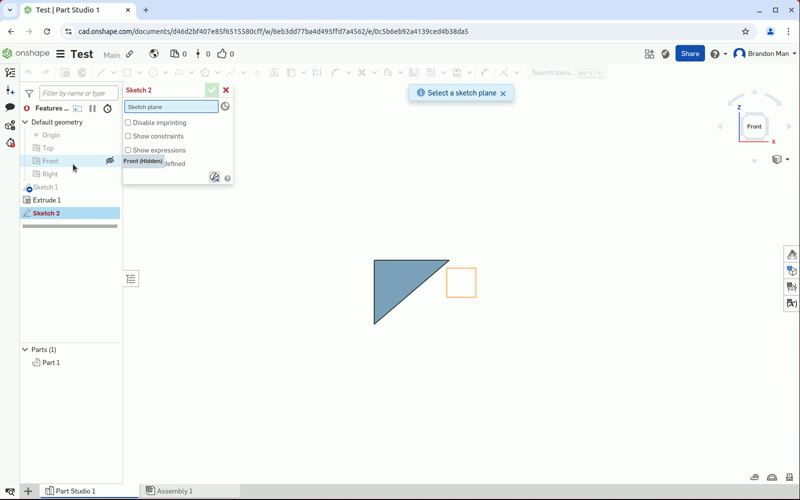
click(73, 163)
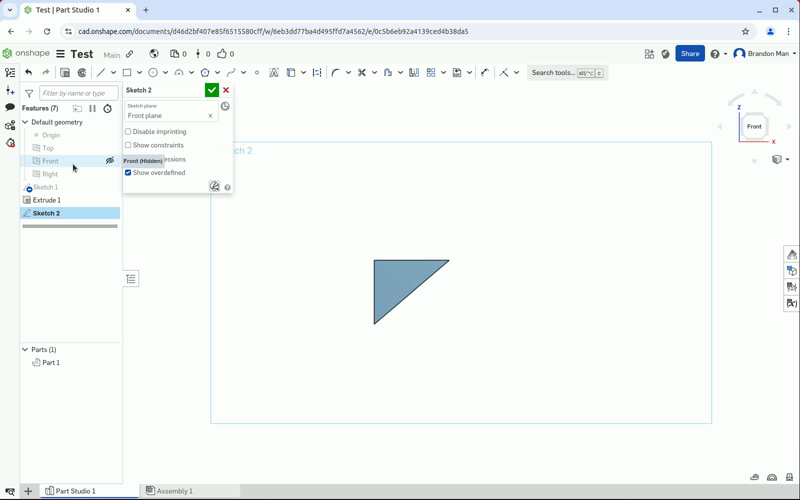
mouse_move(73, 352)
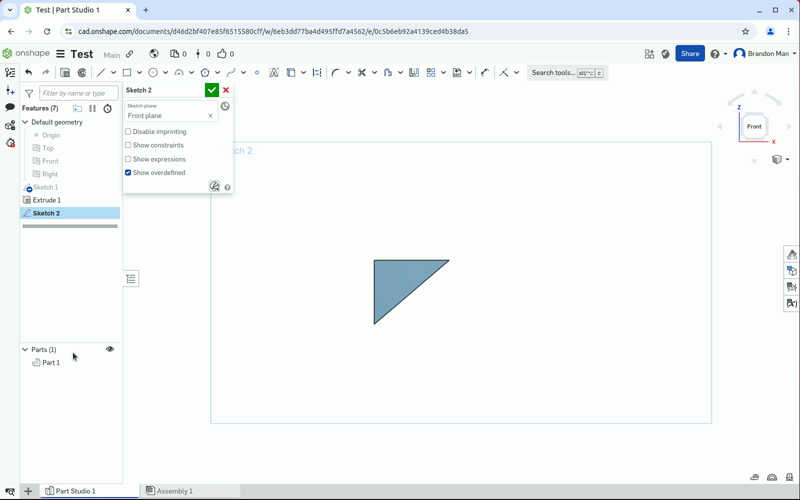
key(y)
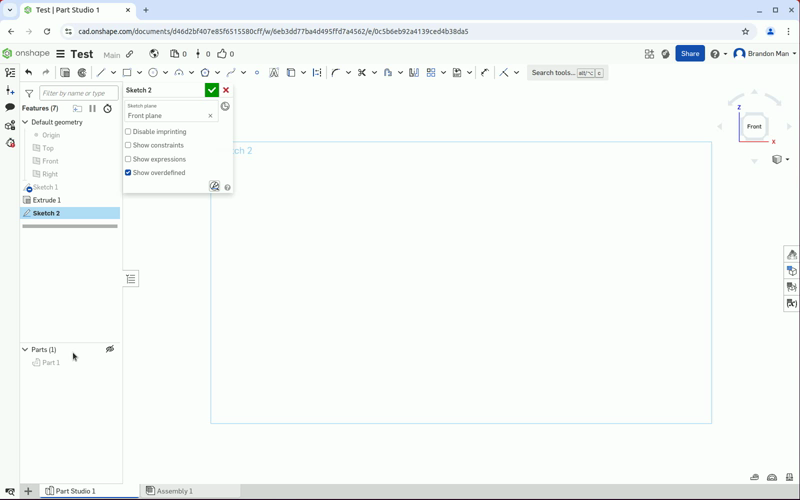
key(l)
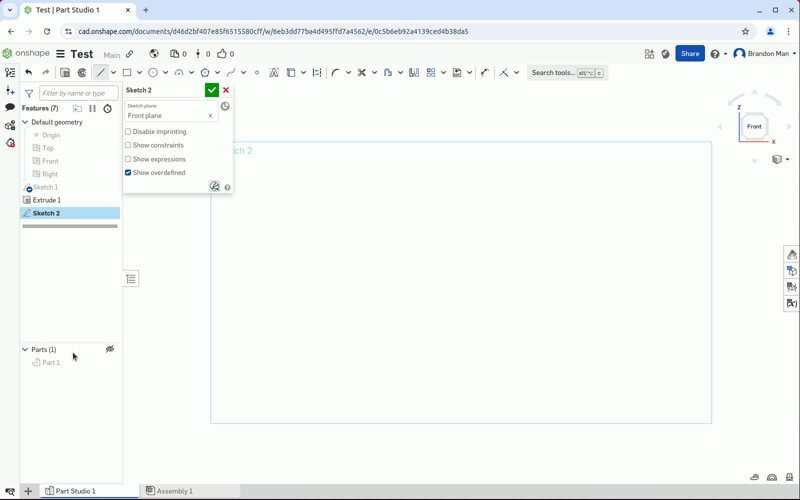
key_down(shift)
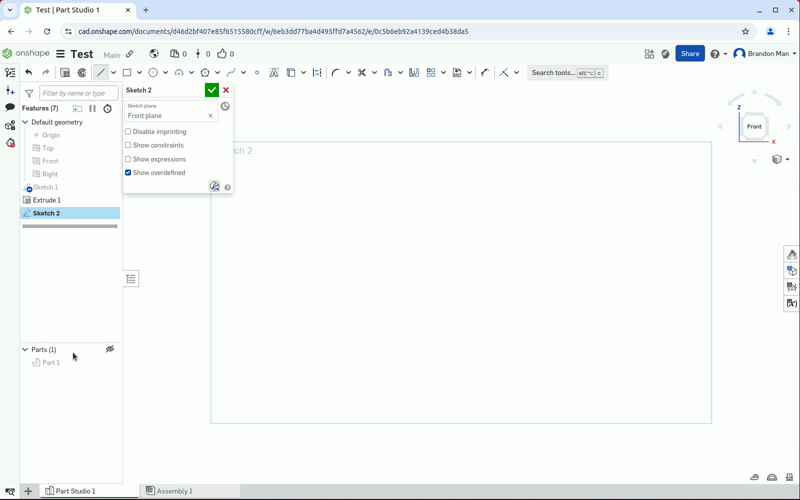
mouse_move(353, 324)
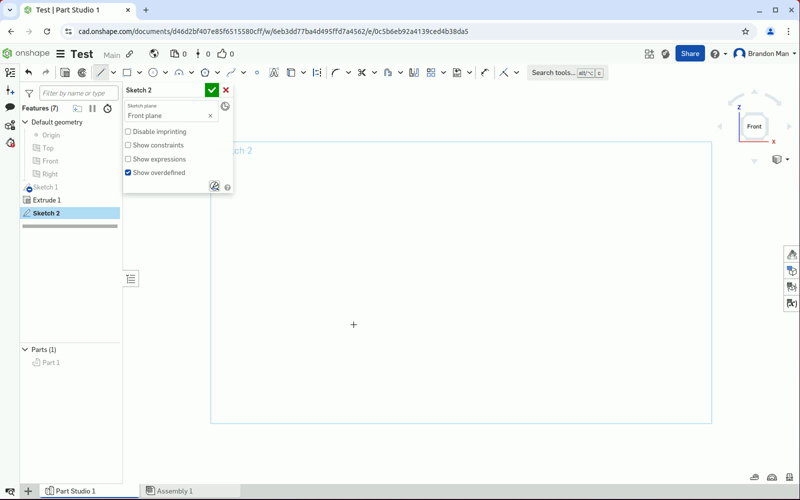
click(353, 324)
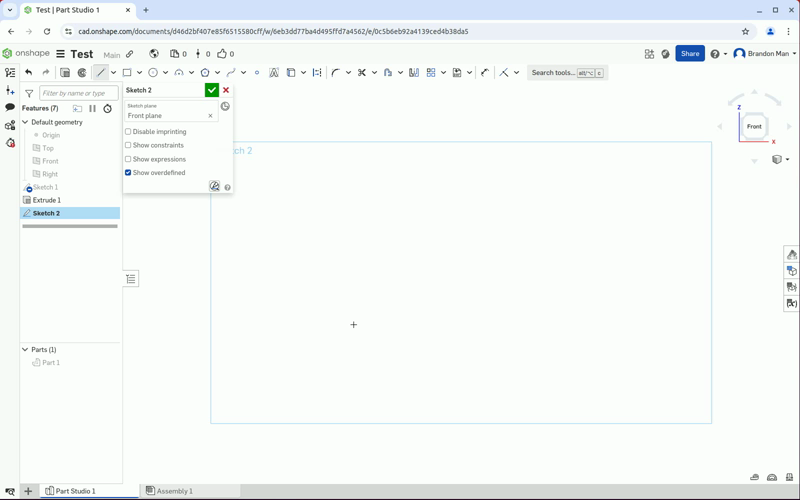
key_up(shift)
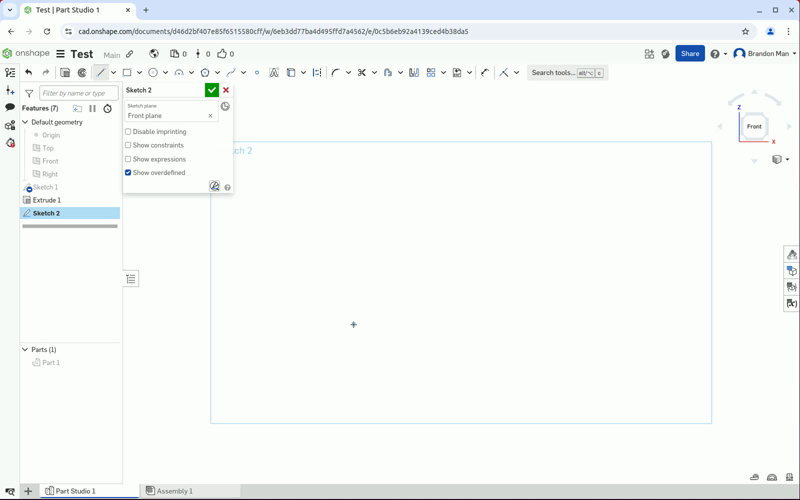
key_down(shift)
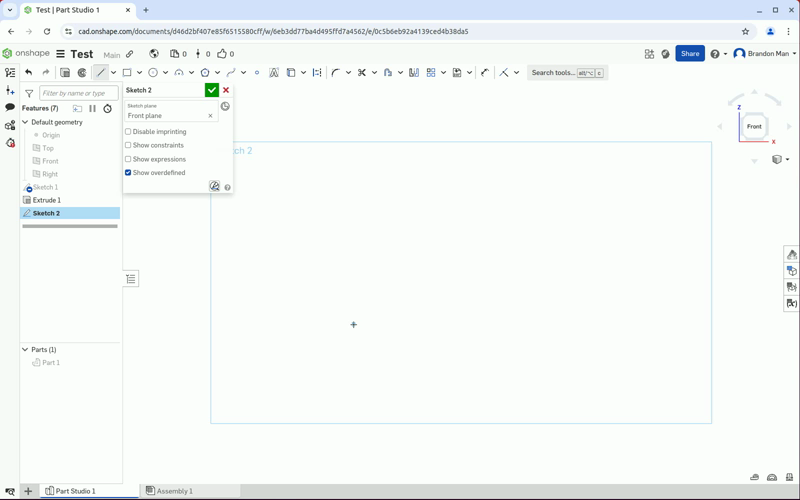
mouse_move(383, 324)
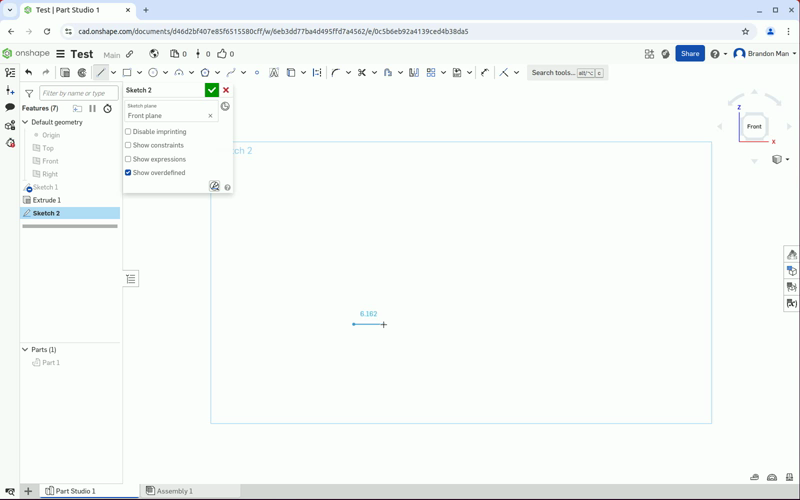
mouse_move(374, 324)
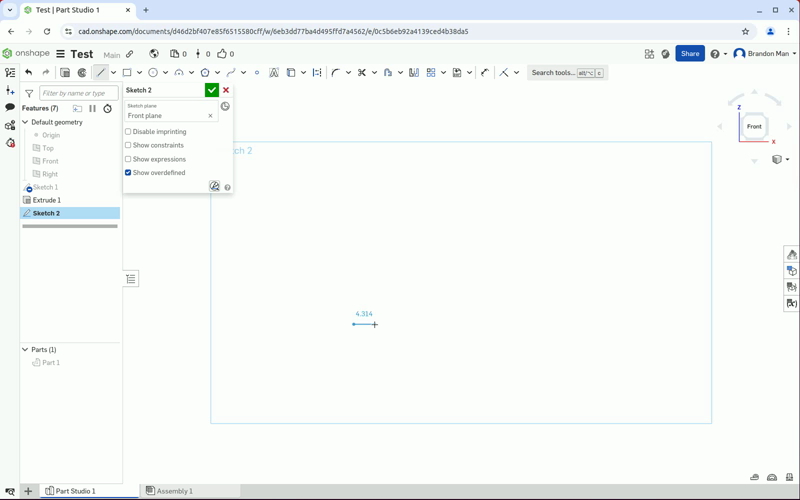
click(374, 324)
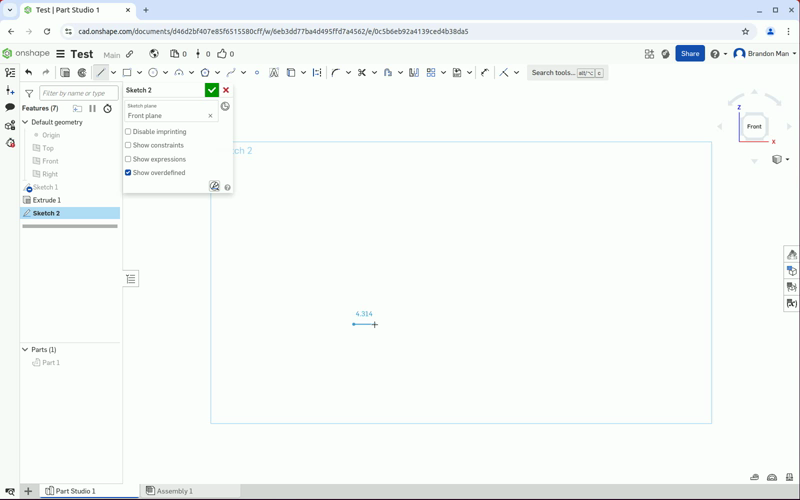
key_up(shift)
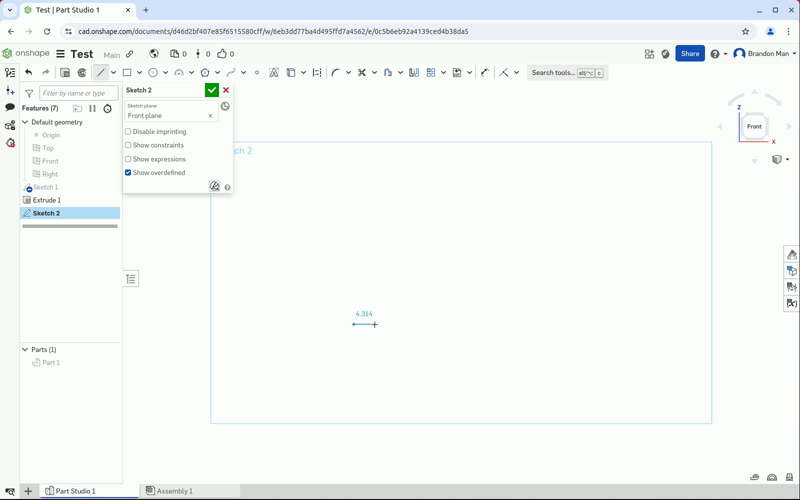
key_down(shift)
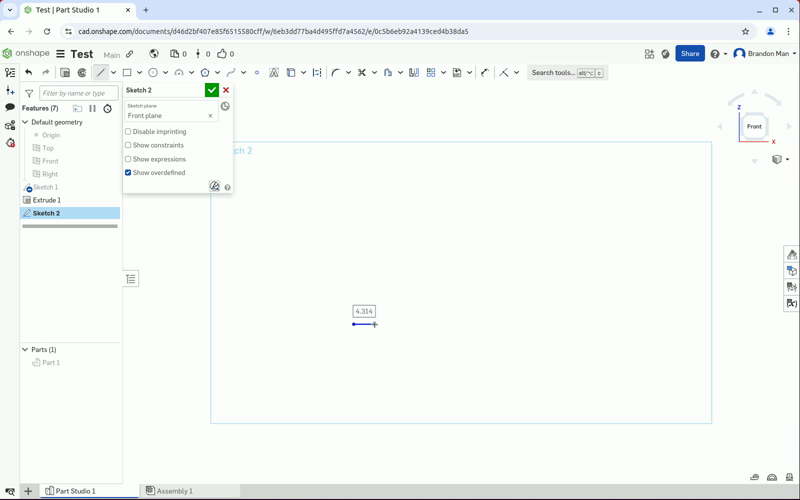
mouse_move(374, 261)
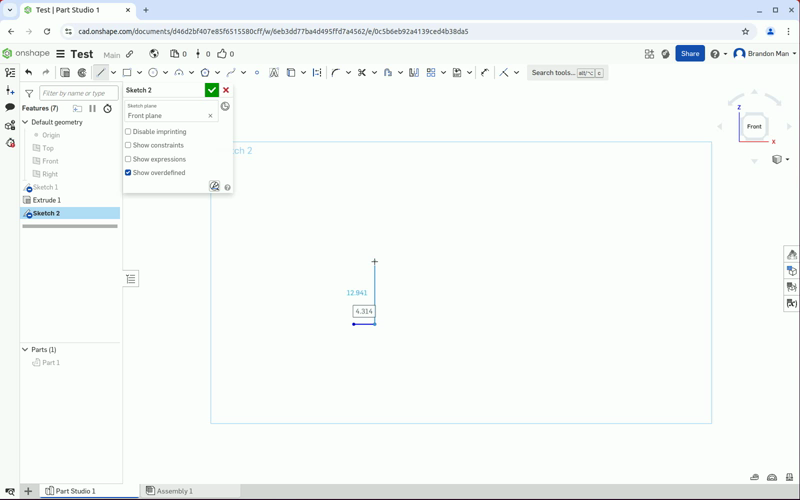
click(374, 261)
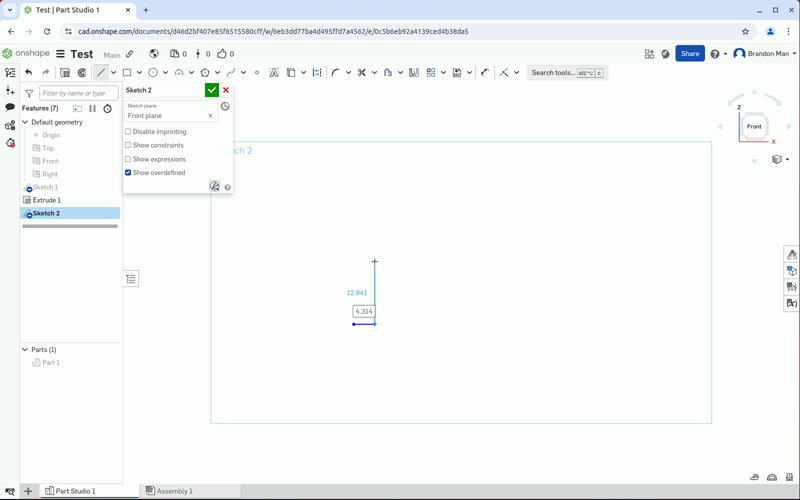
key_up(shift)
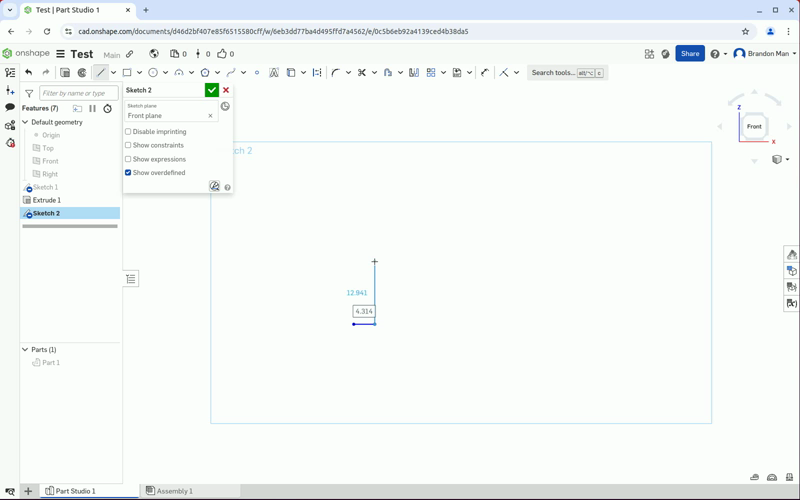
key_down(shift)
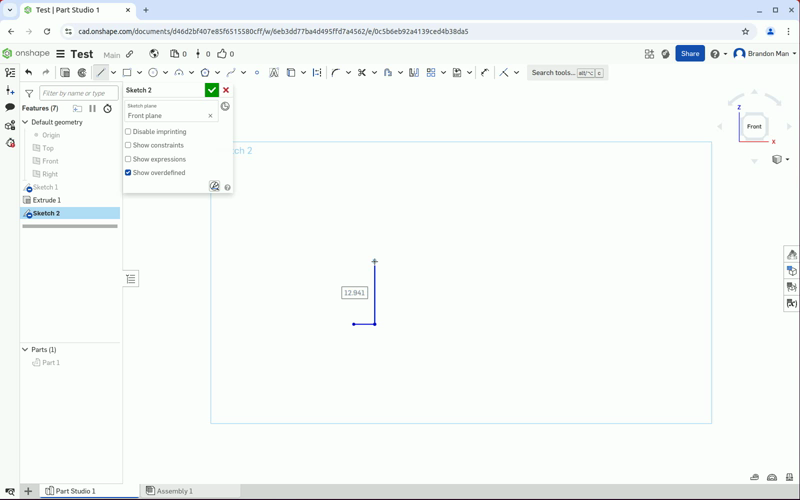
mouse_move(404, 261)
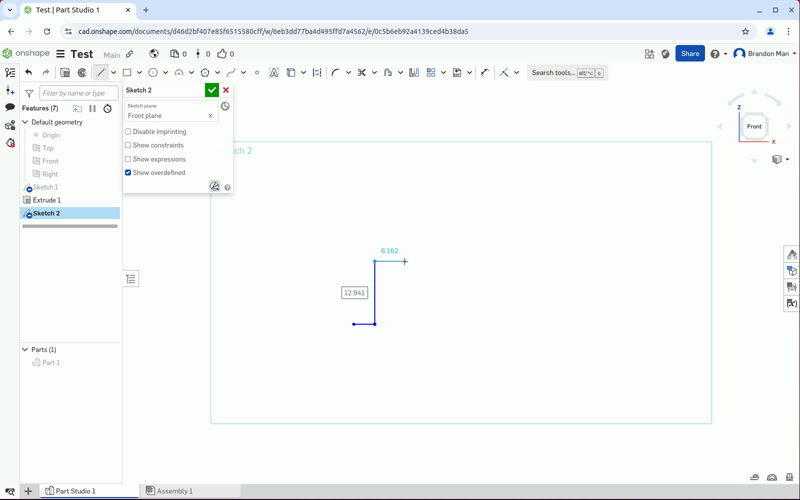
mouse_move(353, 261)
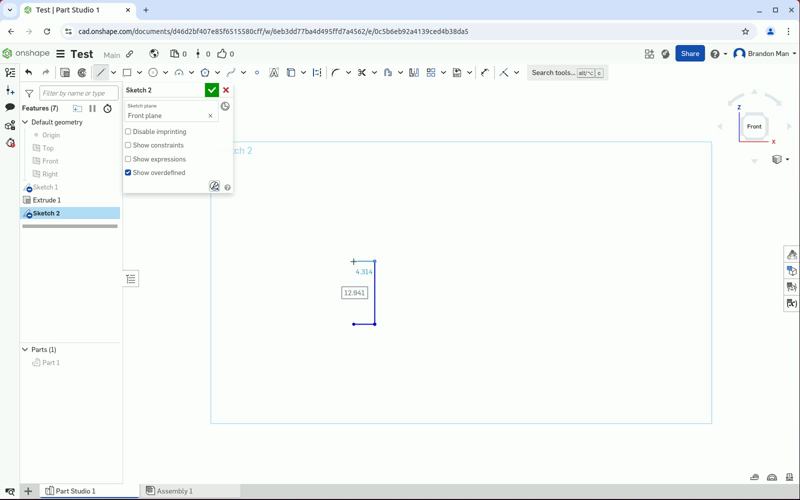
click(353, 261)
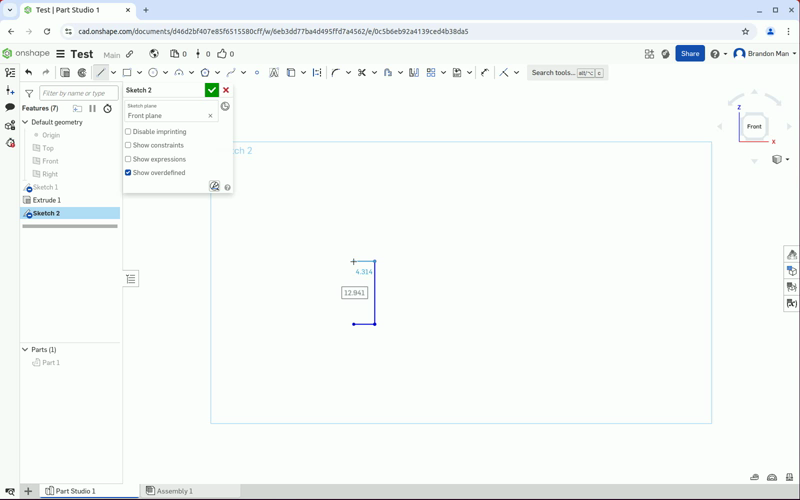
key_up(shift)
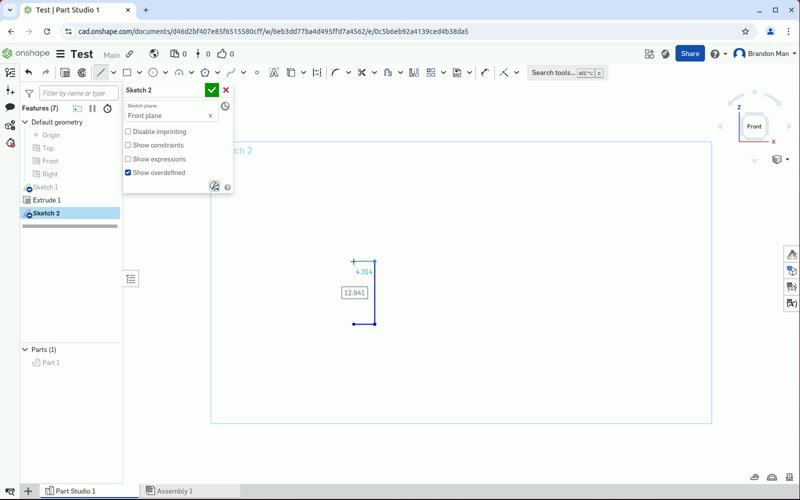
key_down(shift)
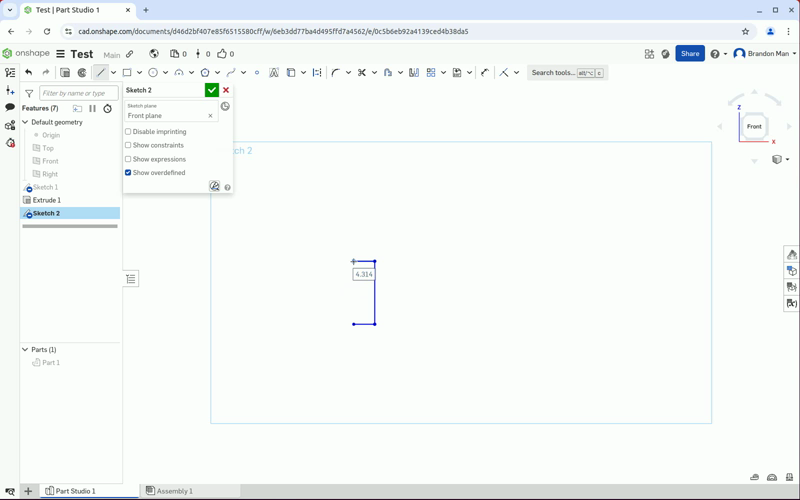
mouse_move(353, 324)
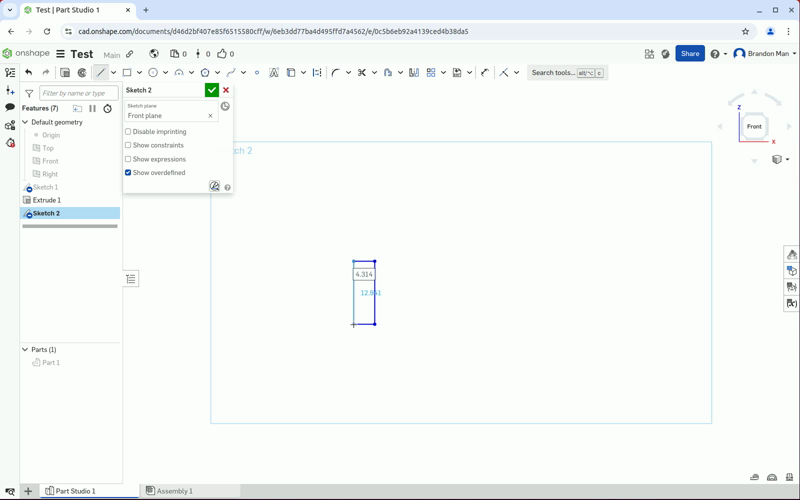
key_up(shift)
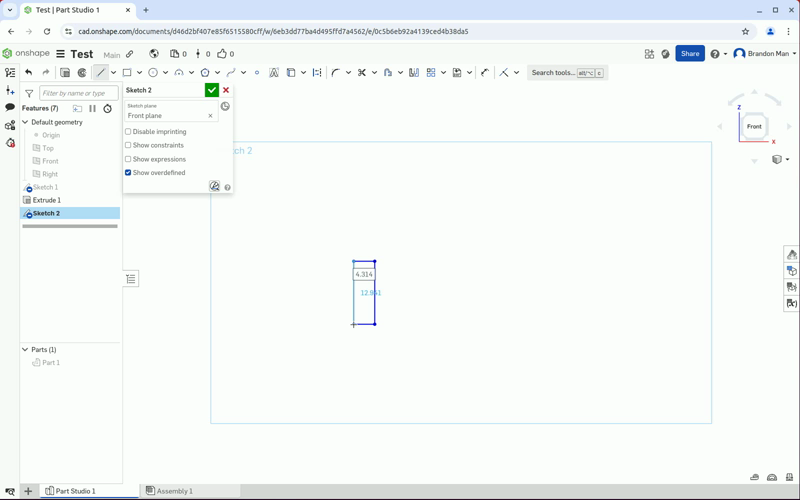
click(353, 324)
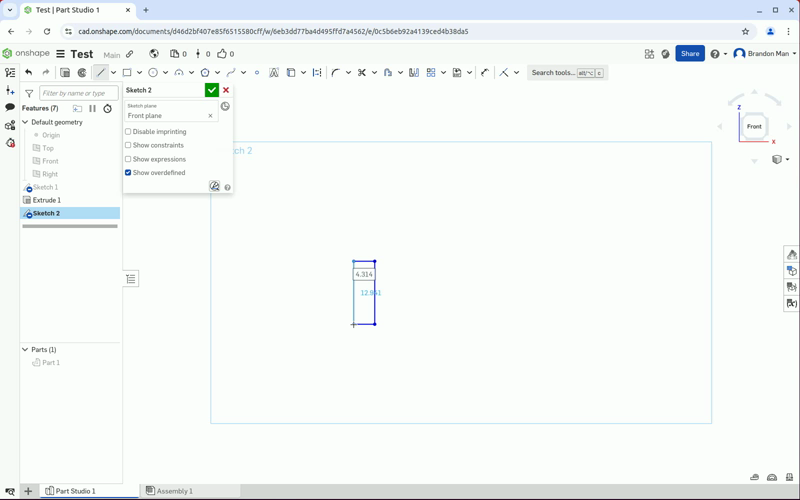
key(esc)
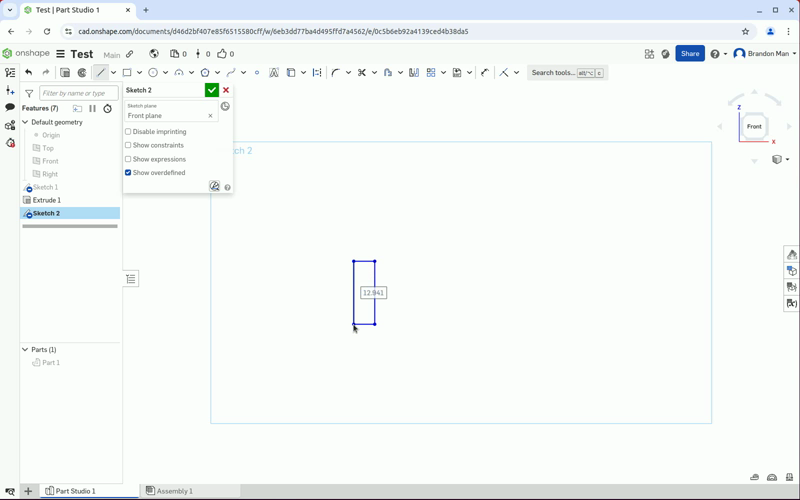
mouse_move(356, 286)
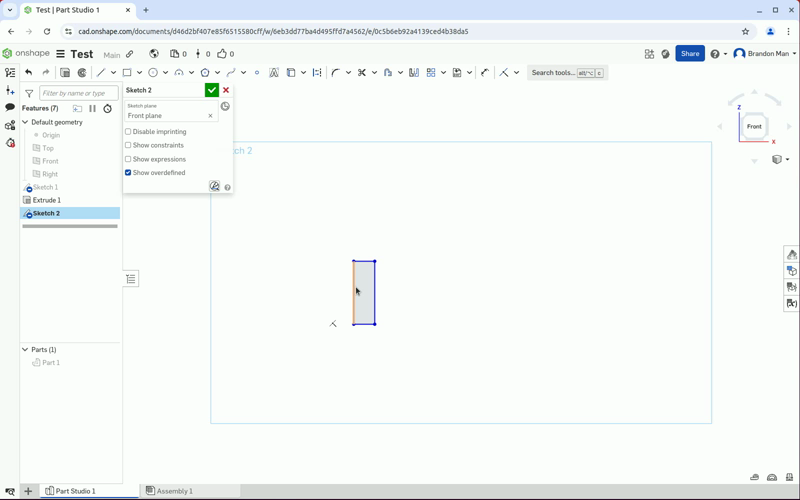
scroll(6)
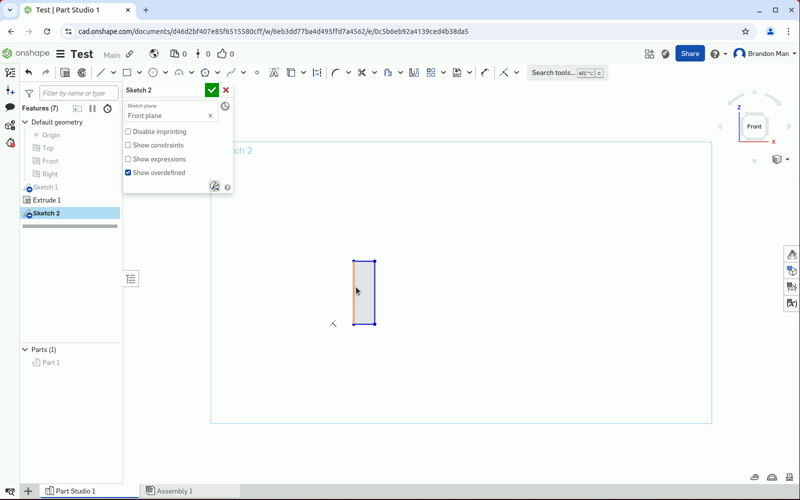
scroll(6)
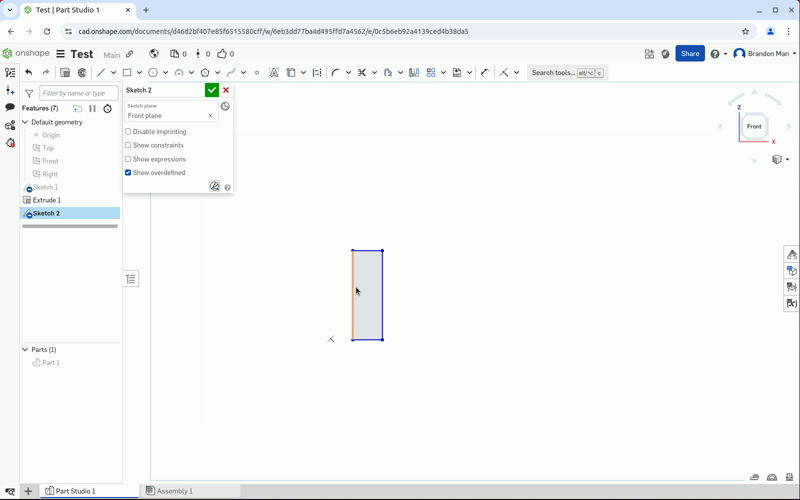
scroll(6)
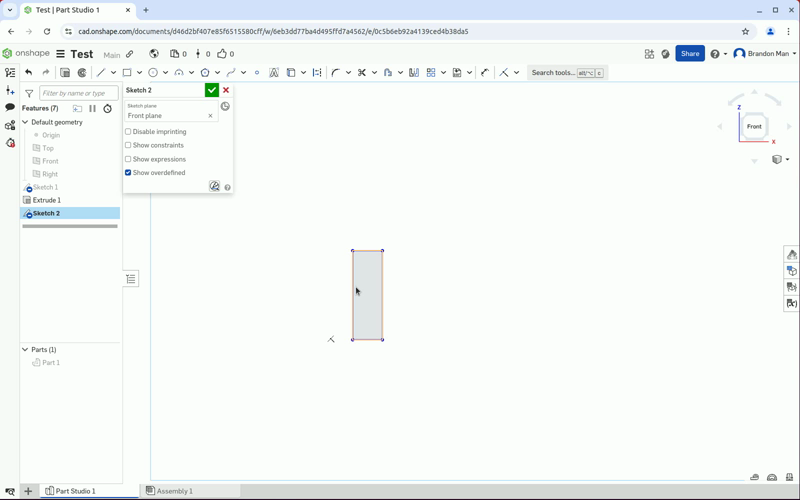
scroll(6)
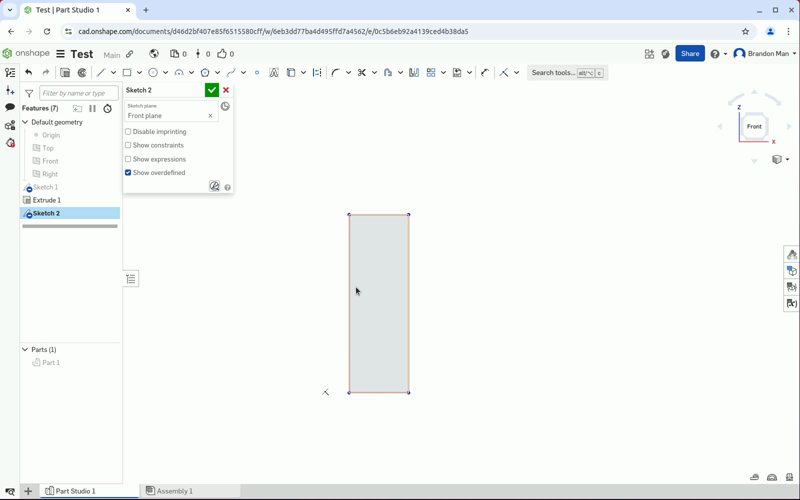
scroll(6)
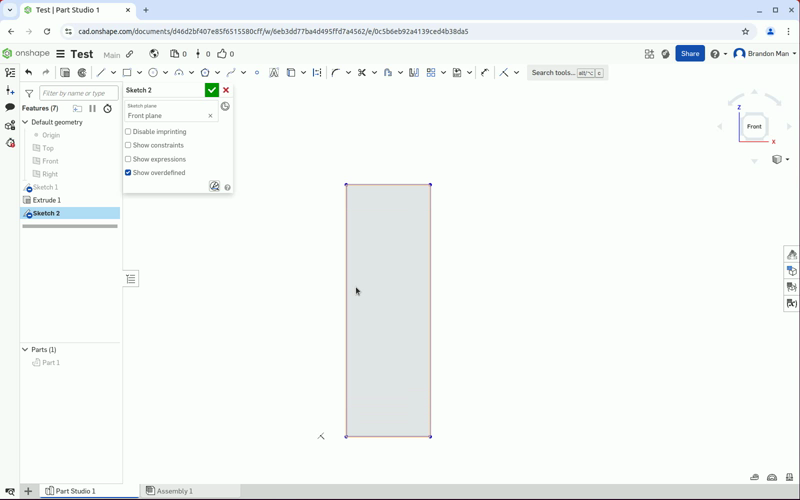
scroll(6)
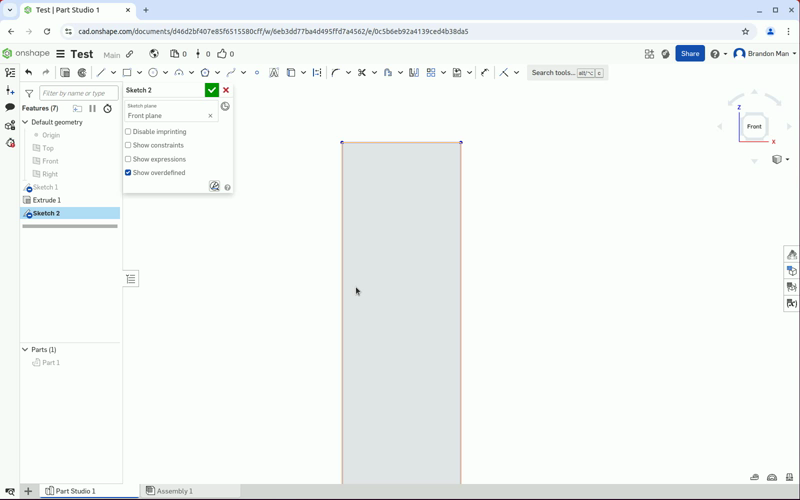
scroll(6)
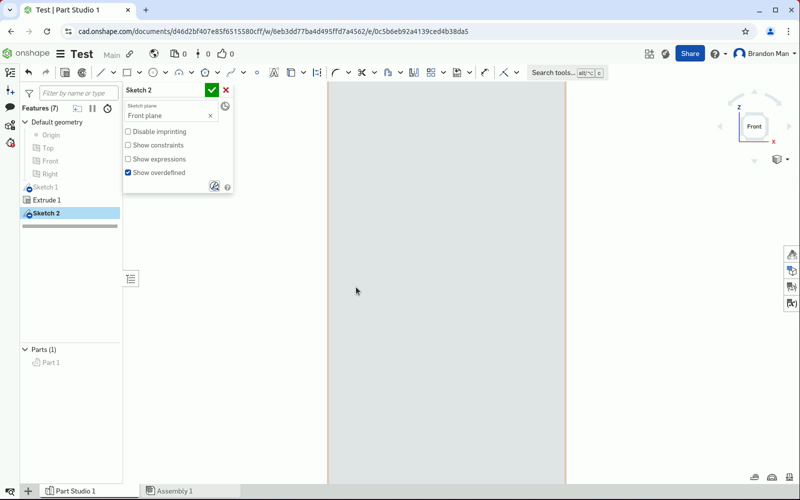
click(356, 286)
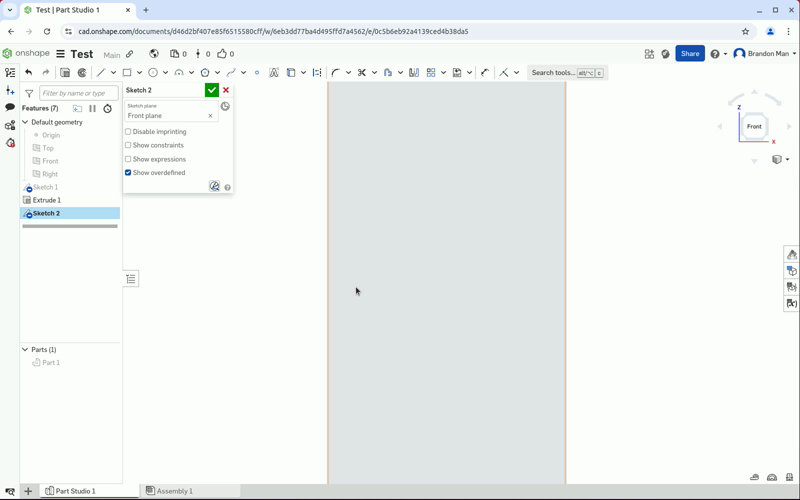
scroll(-6)
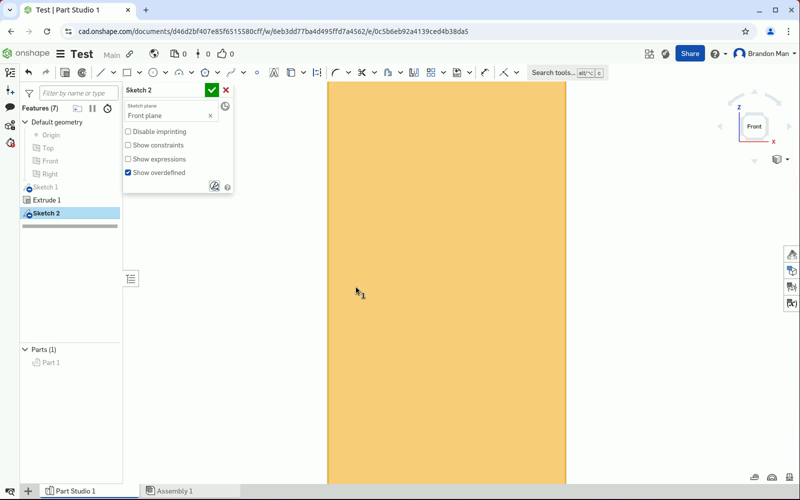
scroll(-6)
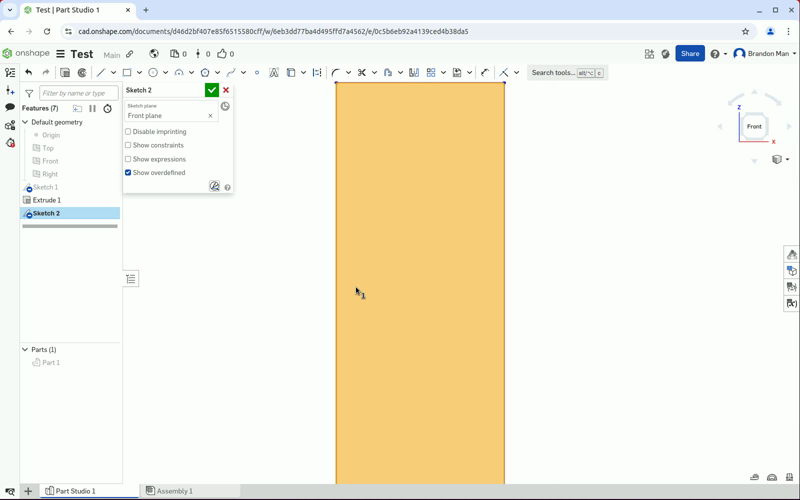
scroll(-6)
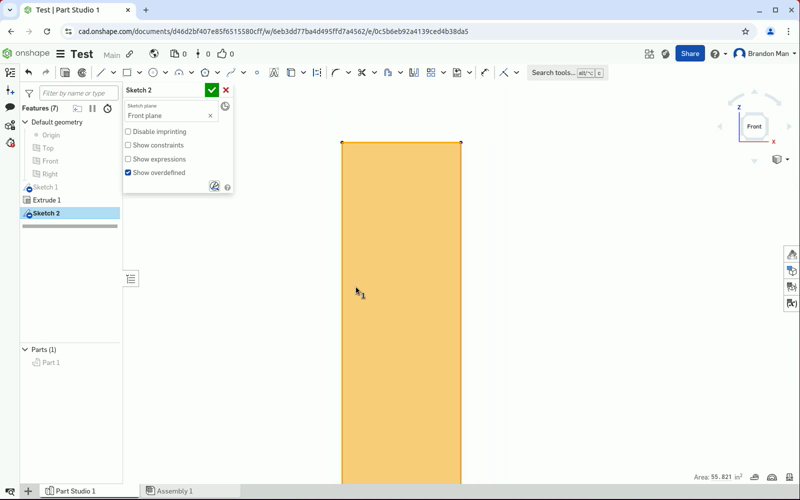
scroll(-6)
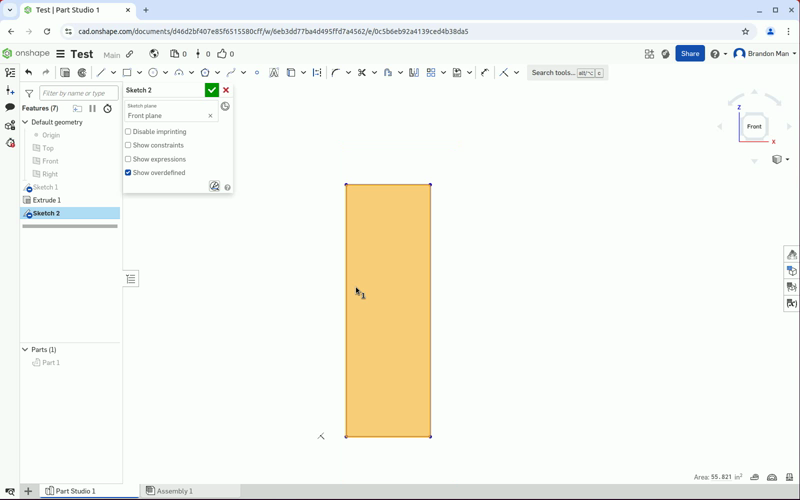
scroll(-6)
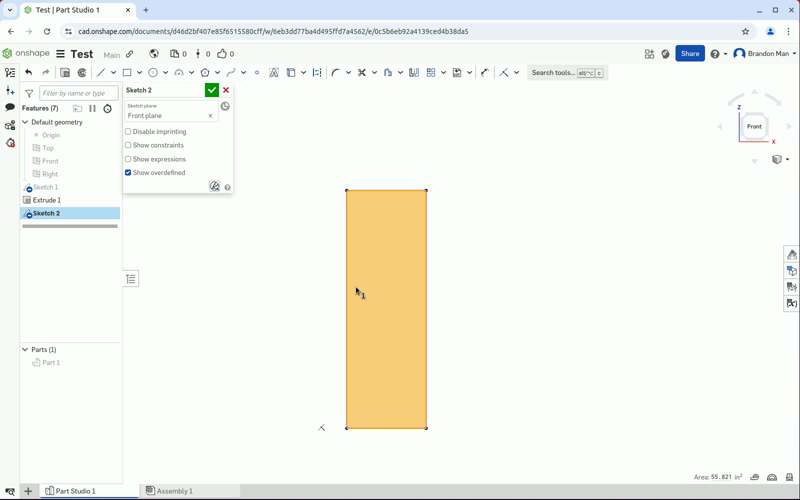
scroll(-6)
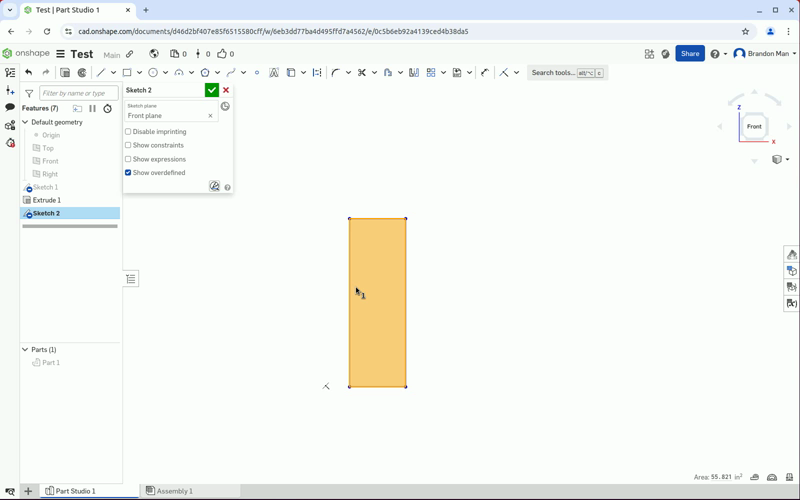
scroll(-6)
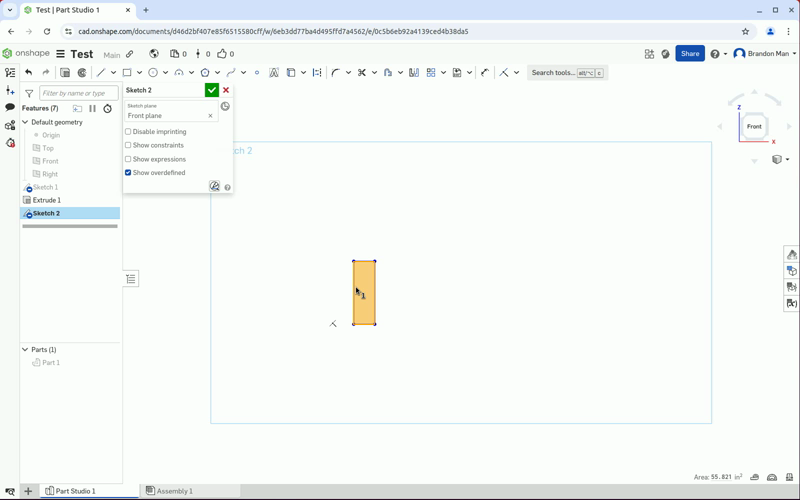
mouse_move(73, 352)
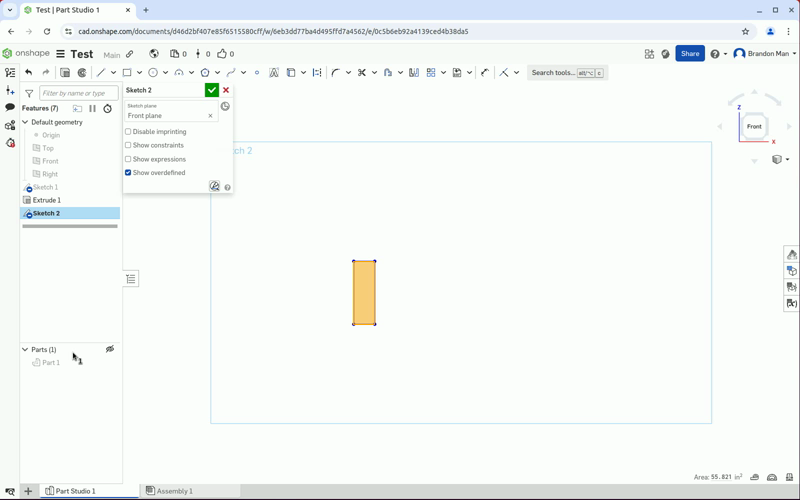
key(shift+y)
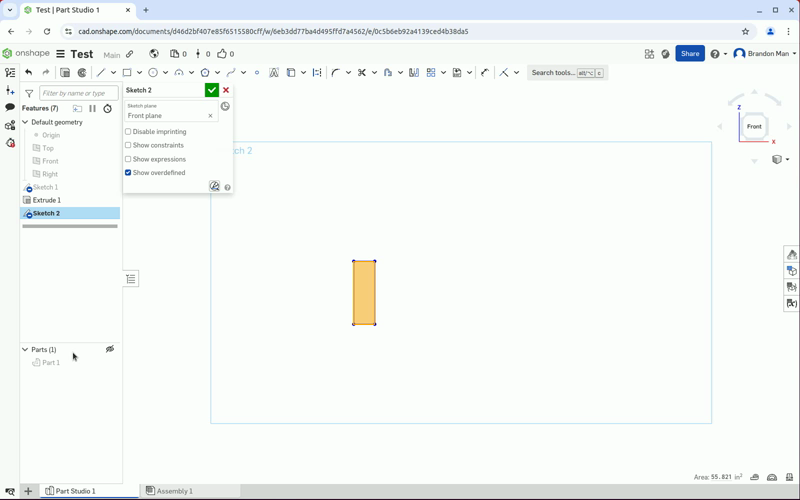
key(shift+e)
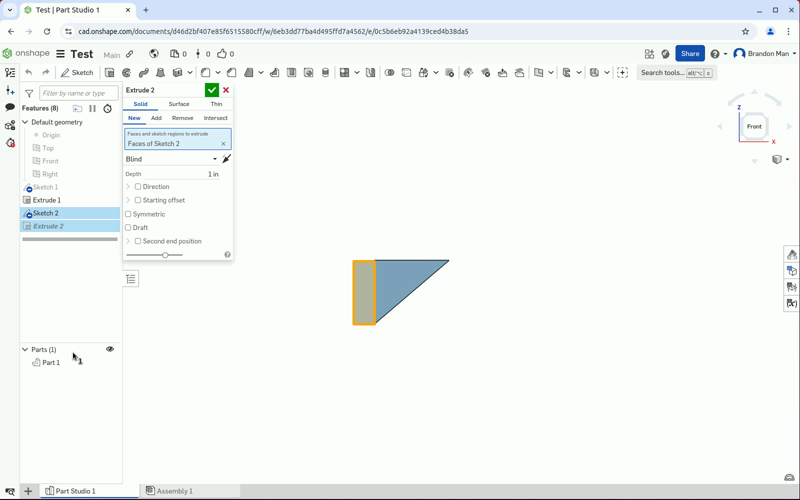
mouse_move(143, 106)
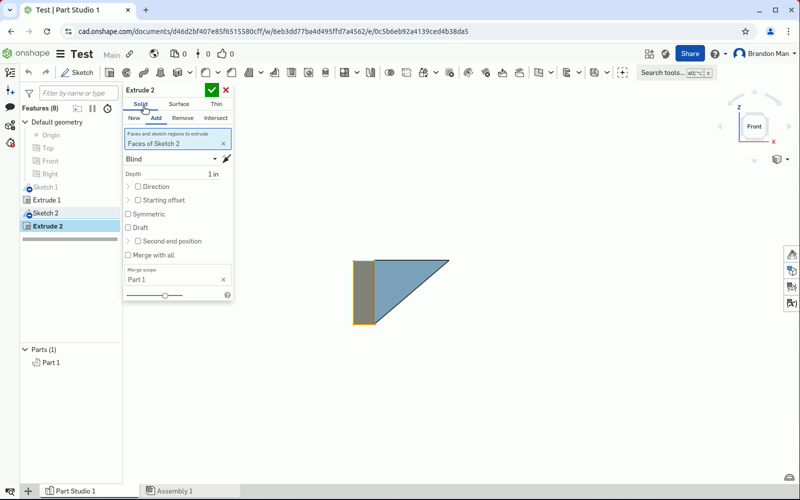
click(143, 106)
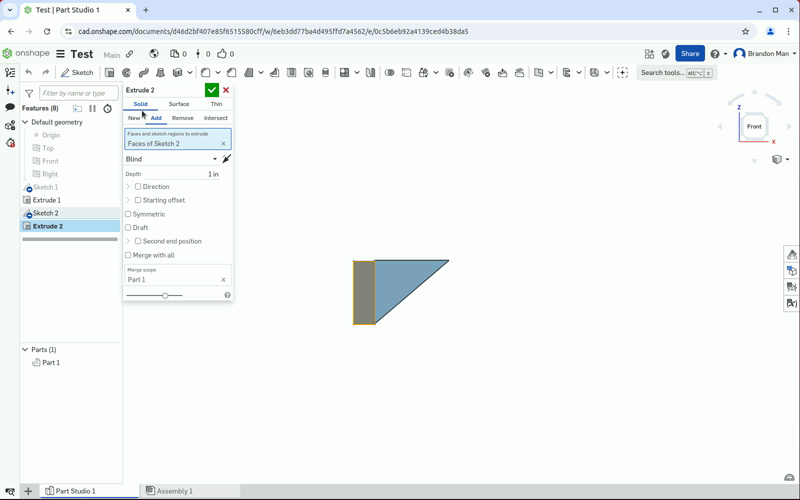
mouse_move(137, 120)
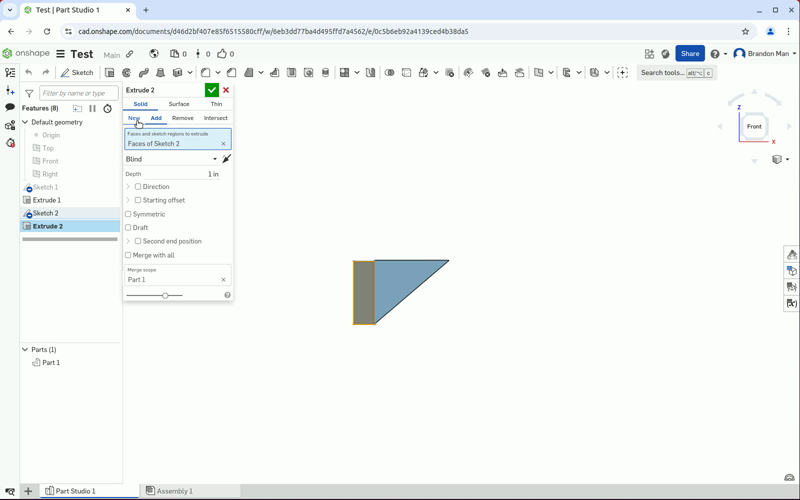
click(137, 120)
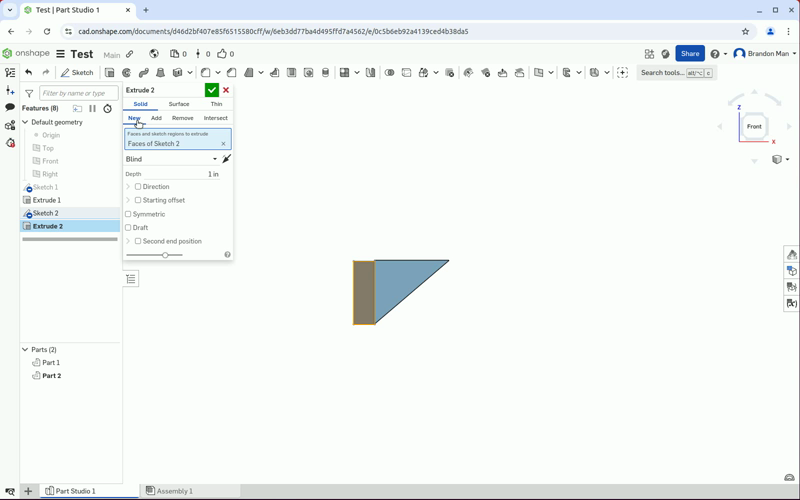
key(tab, 4)
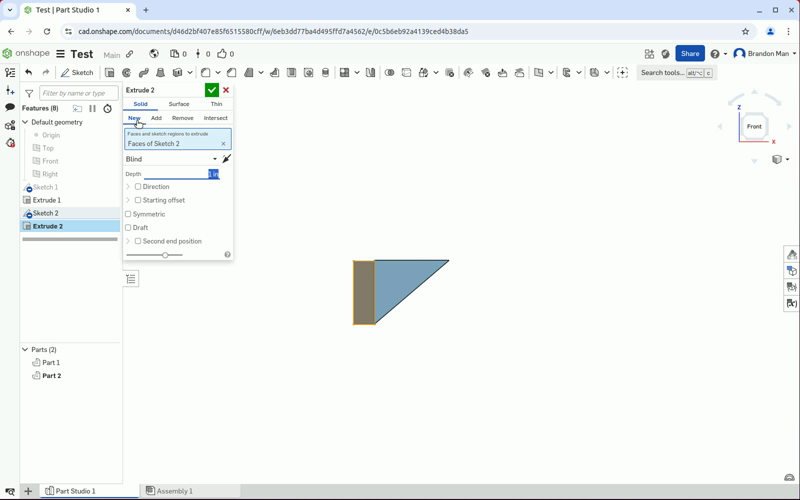
text(19.498)
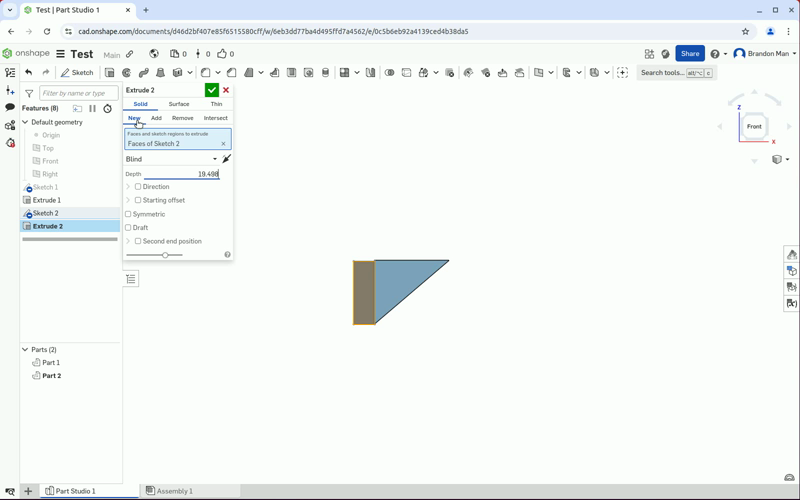
key(enter)
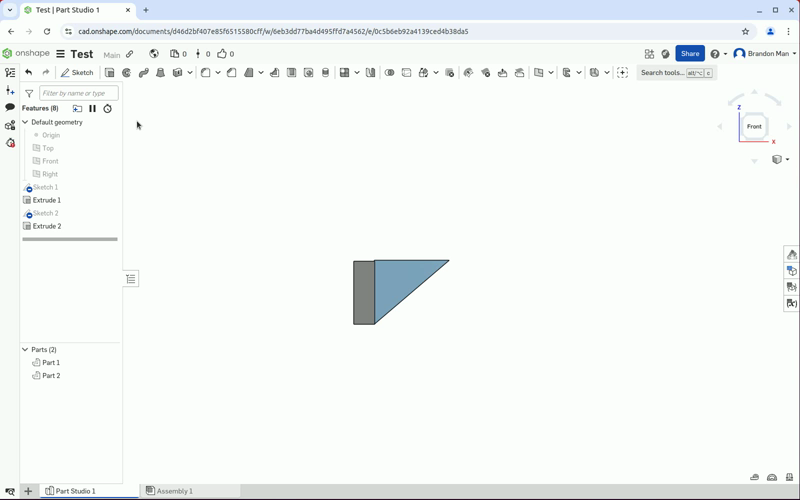
key(shift+h)
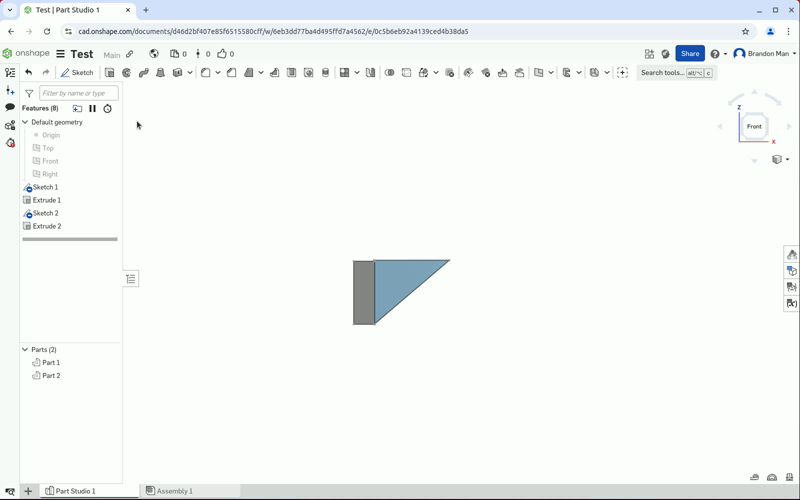
key(shift+h)
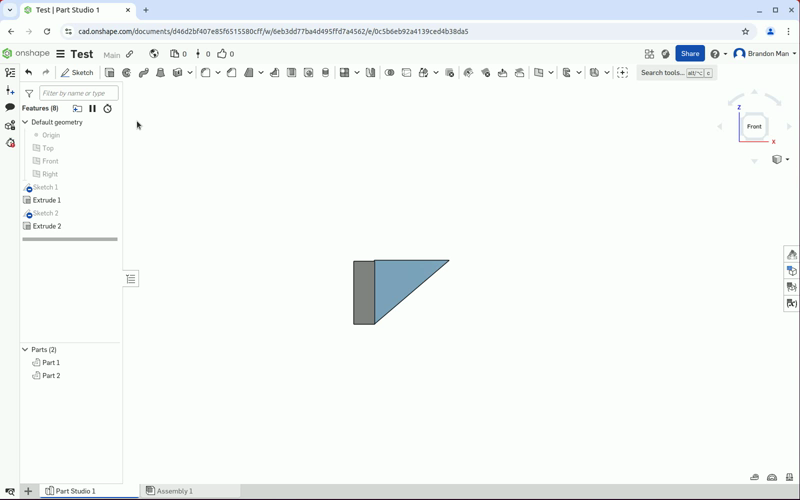
mouse_move(73, 189)
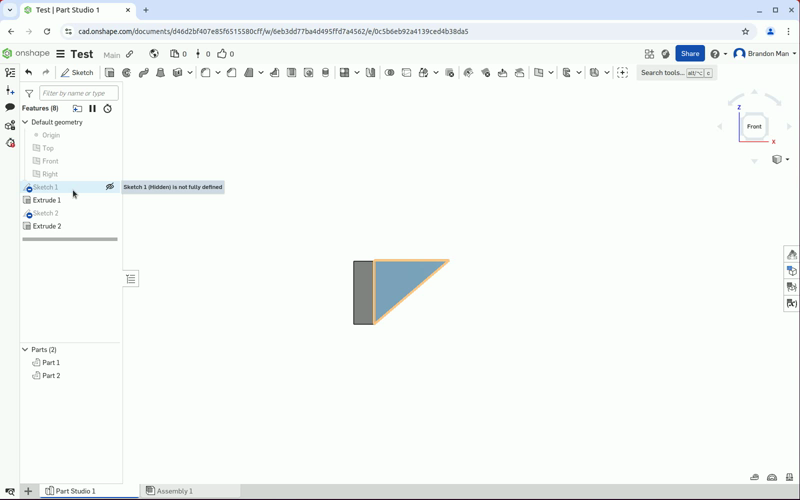
click(73, 189)
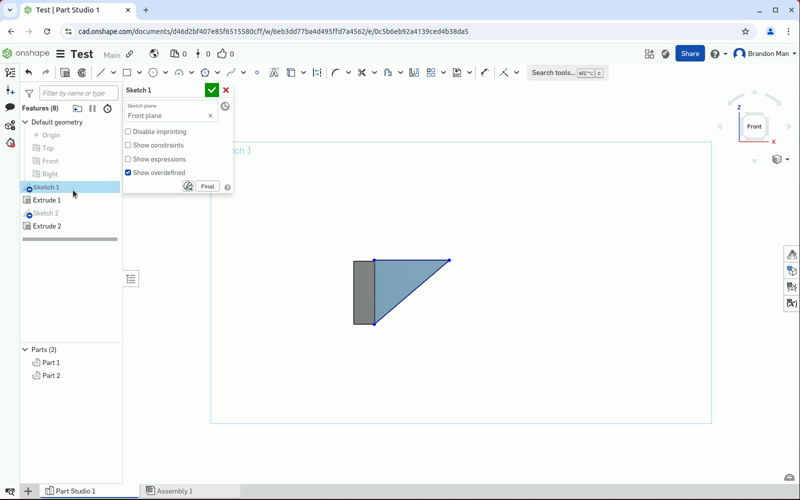
mouse_move(229, 92)
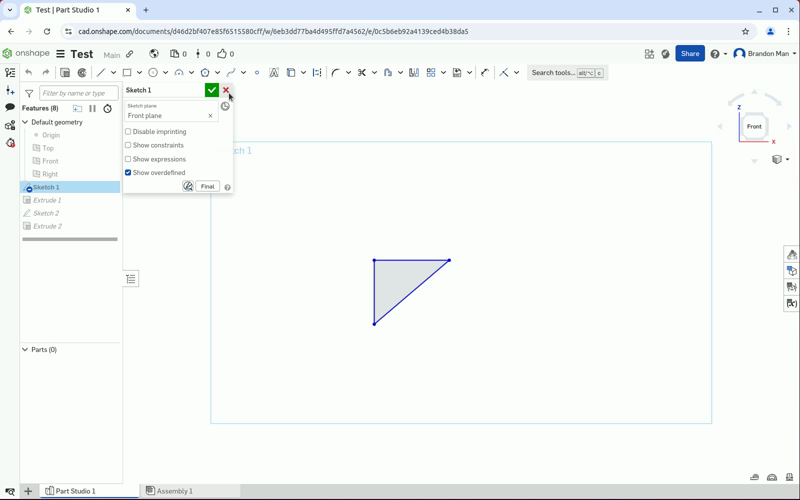
click(229, 92)
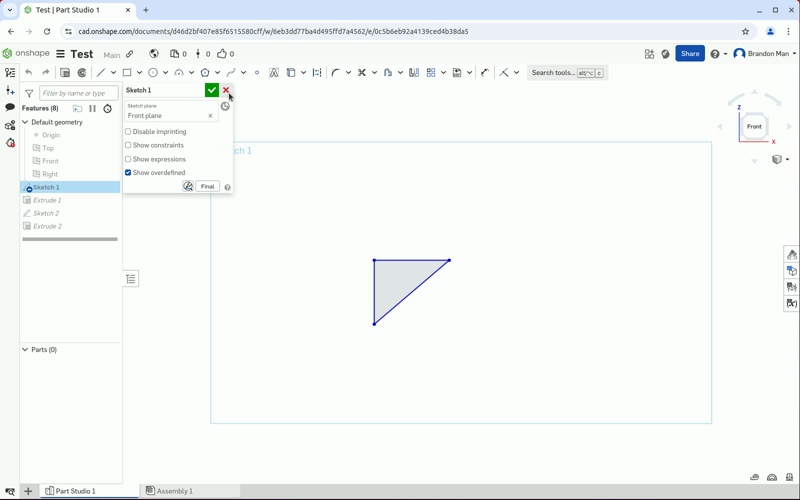
key(shift+s)
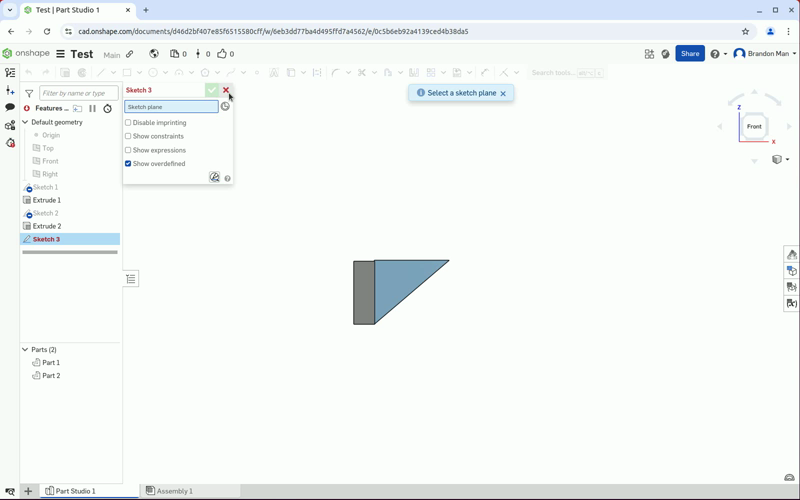
mouse_move(73, 163)
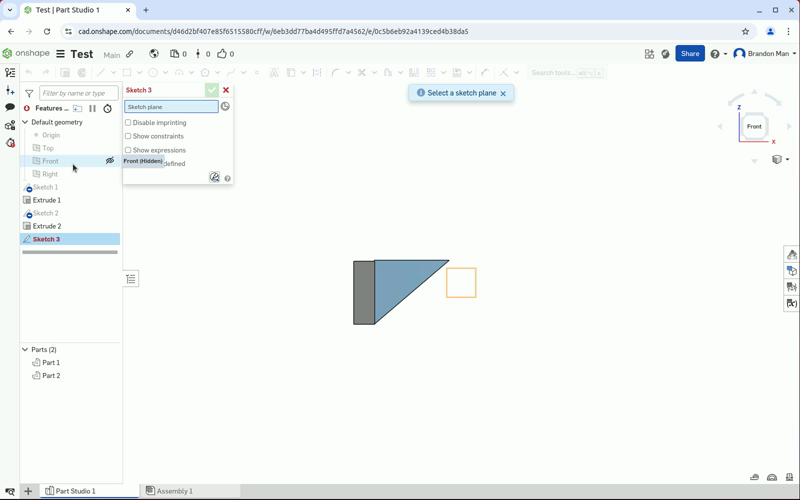
click(73, 163)
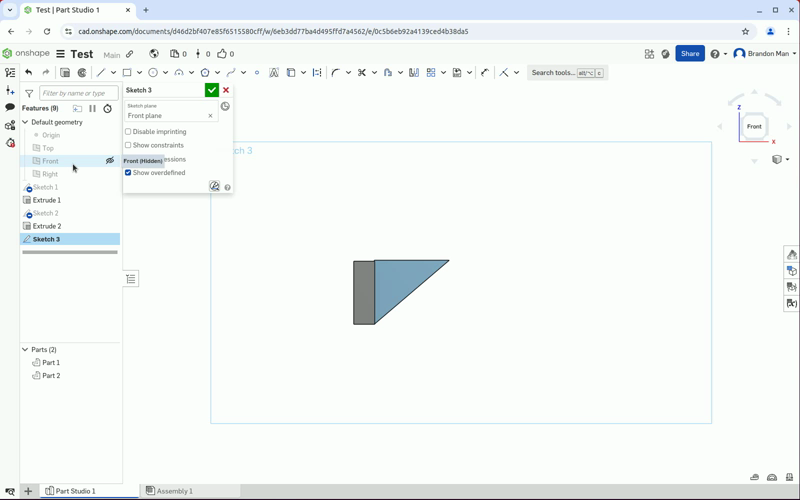
mouse_move(73, 352)
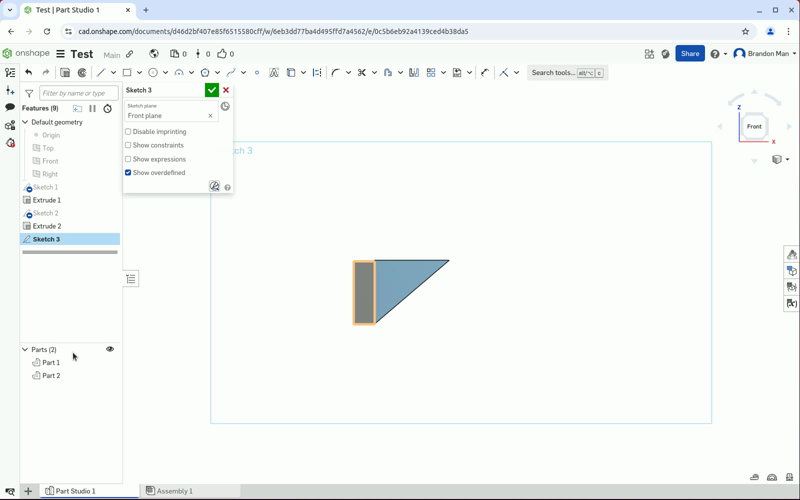
key(y)
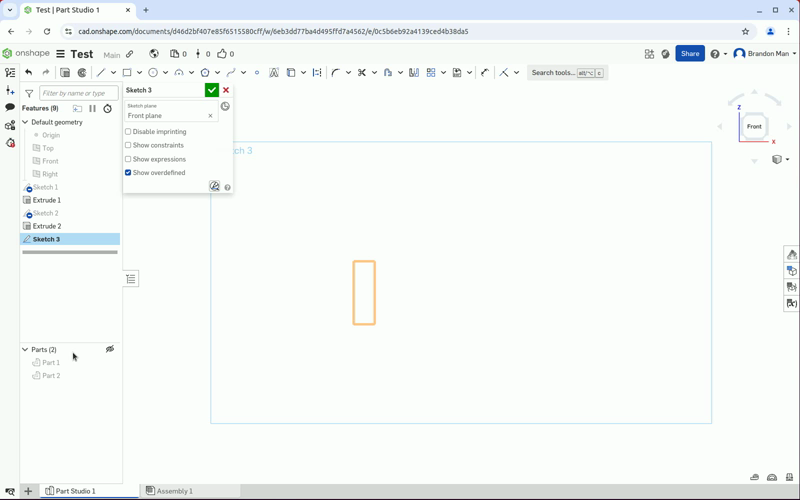
key(l)
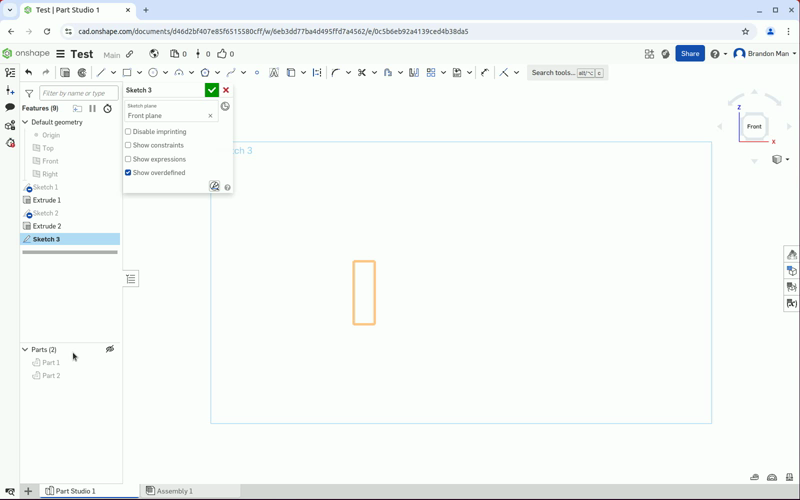
key_down(shift)
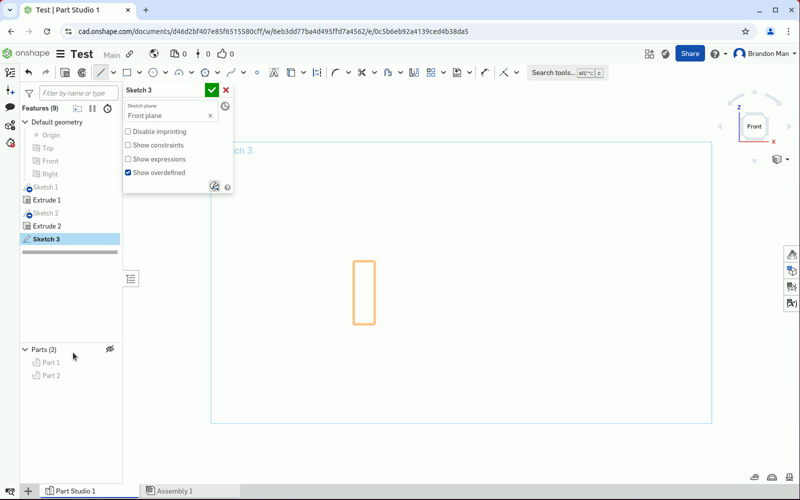
mouse_move(353, 261)
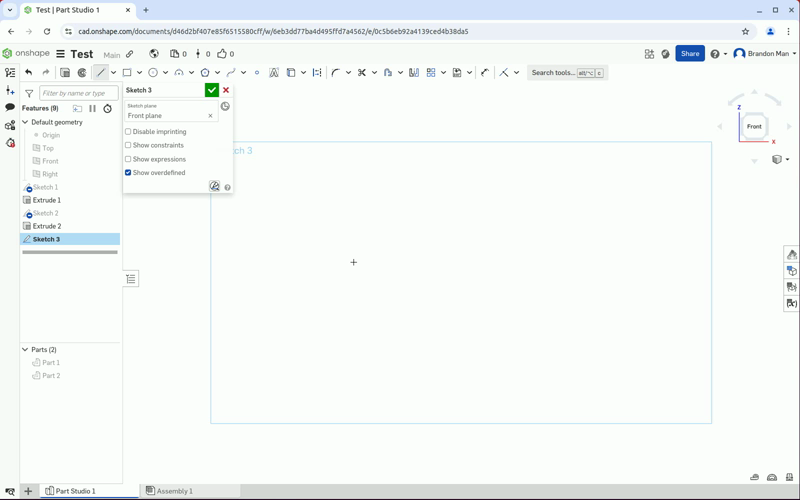
click(353, 261)
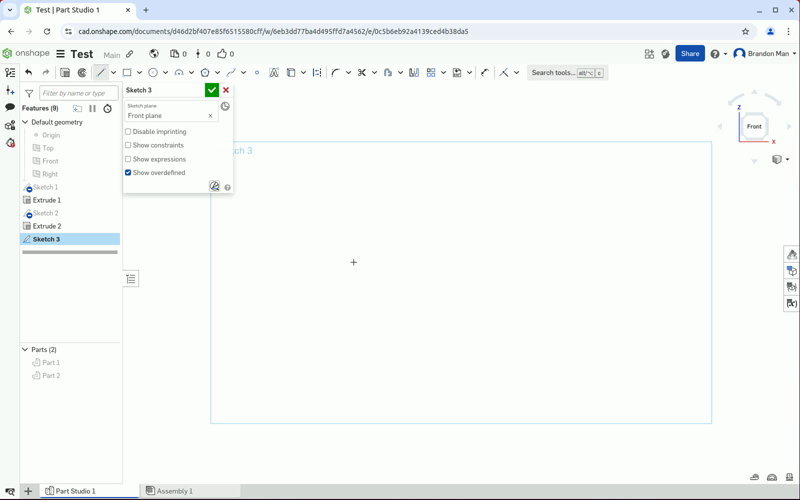
key_up(shift)
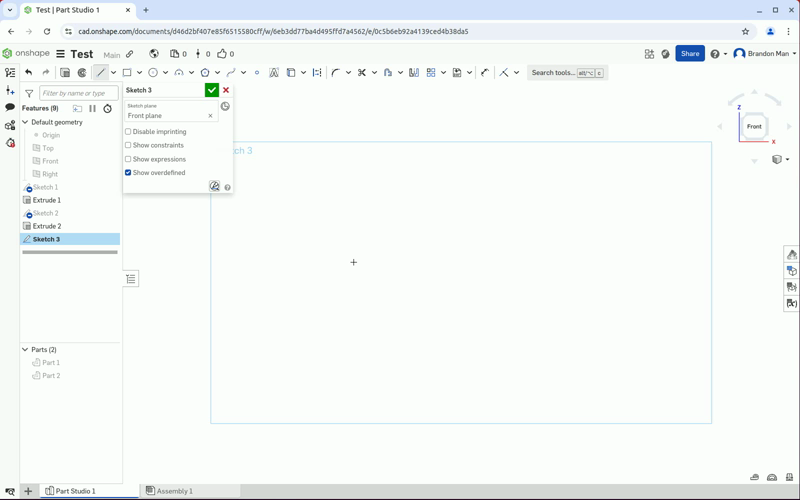
key_down(shift)
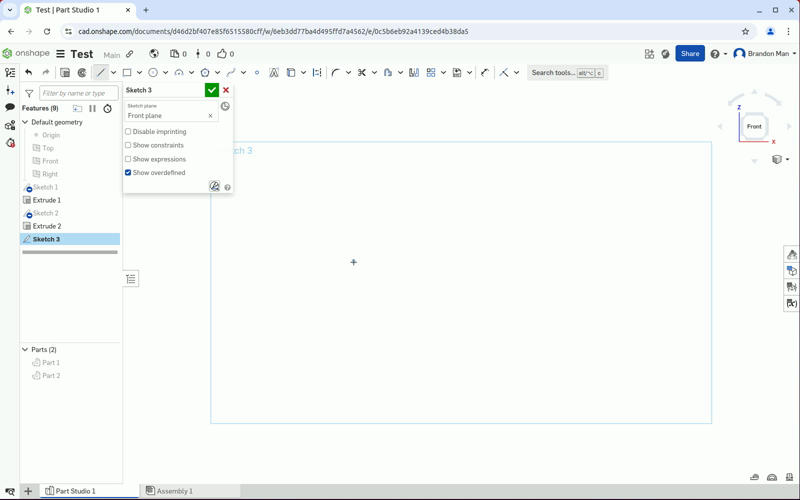
mouse_move(383, 261)
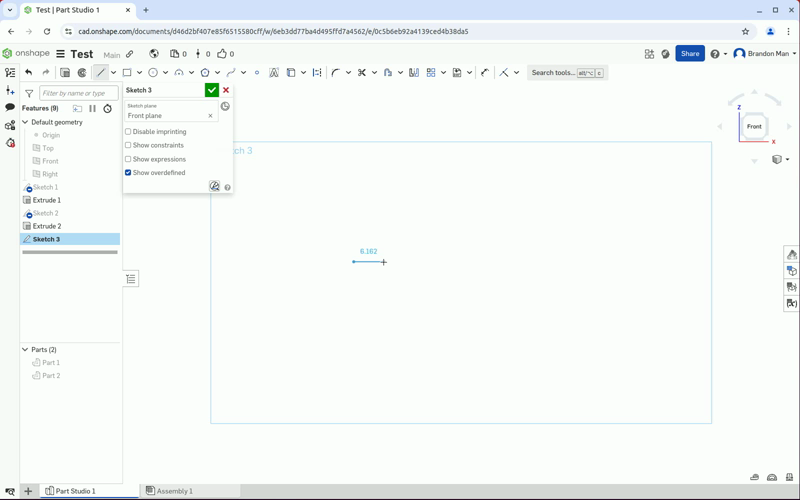
mouse_move(374, 261)
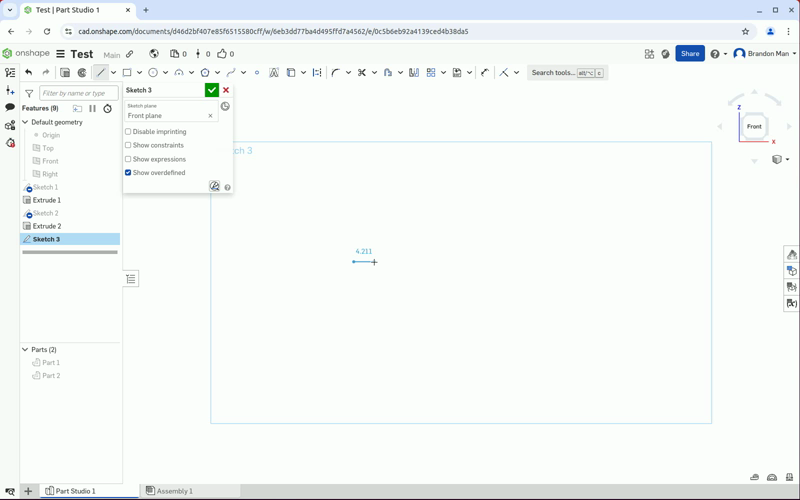
click(374, 261)
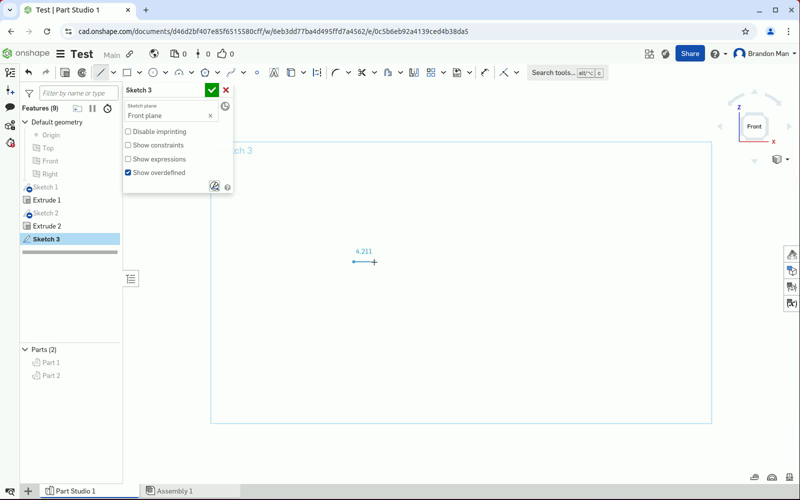
key_up(shift)
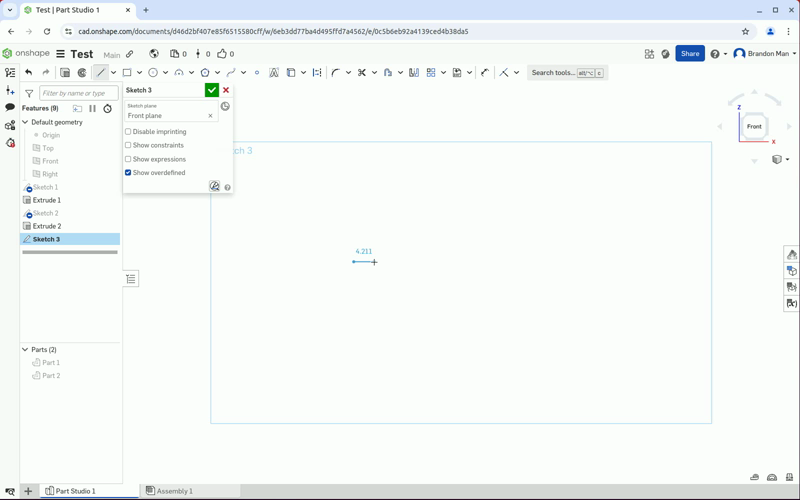
key_down(shift)
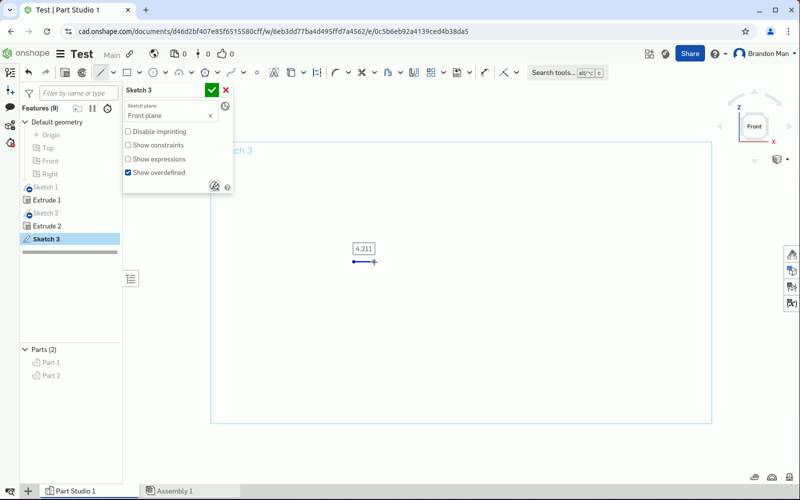
mouse_move(447, 261)
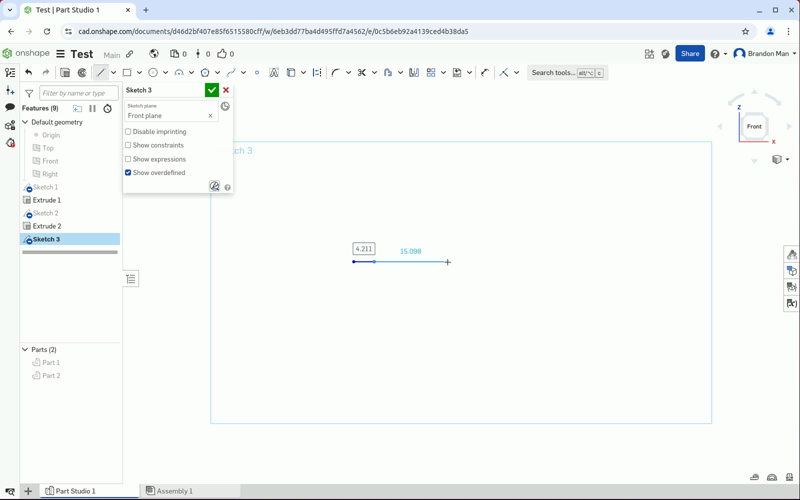
click(447, 261)
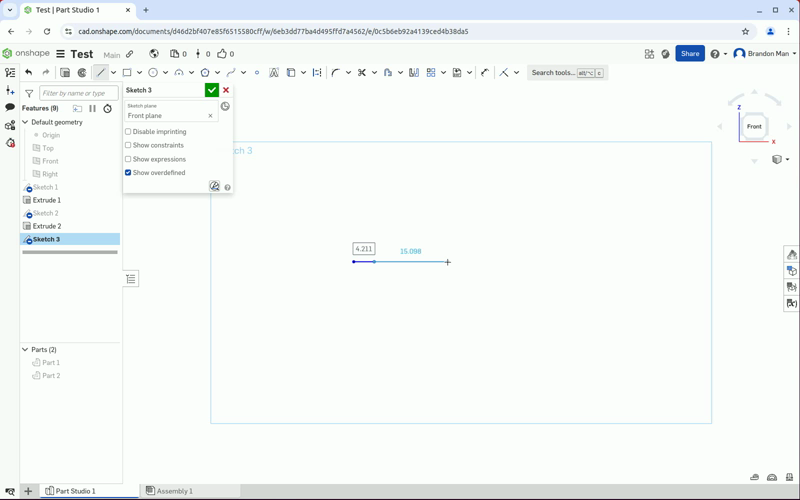
key_up(shift)
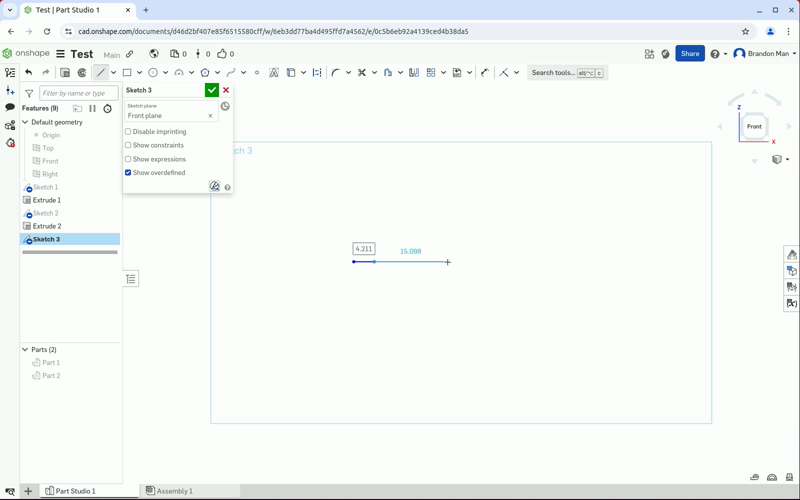
key_down(shift)
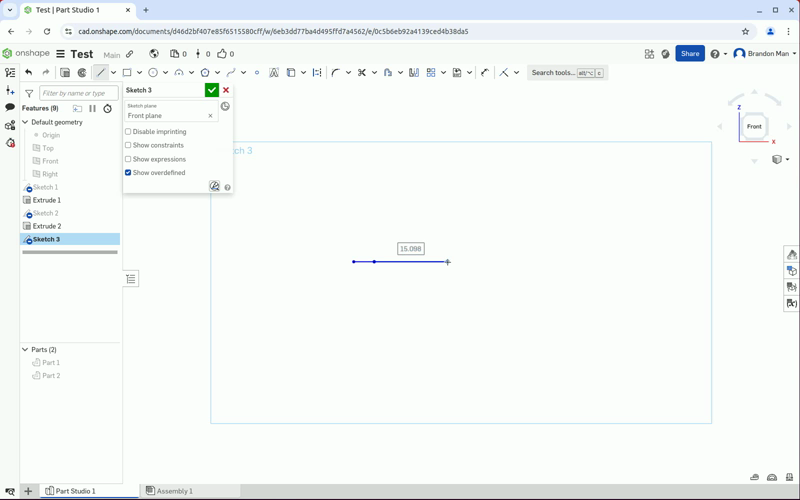
mouse_move(566, 261)
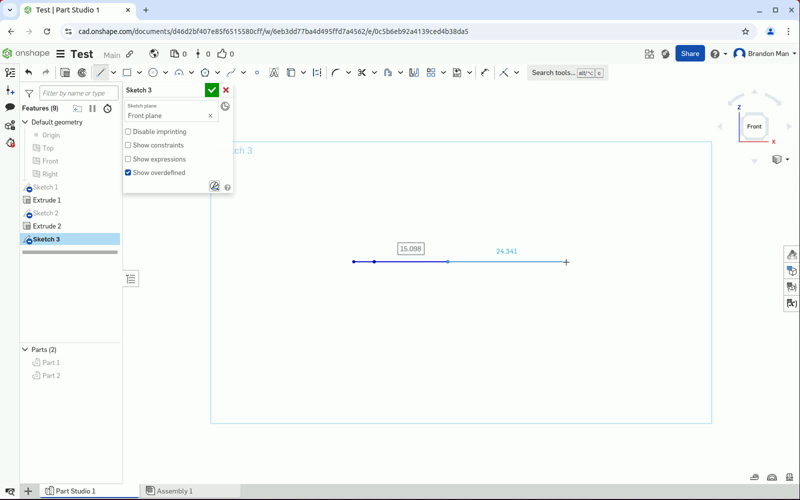
click(566, 261)
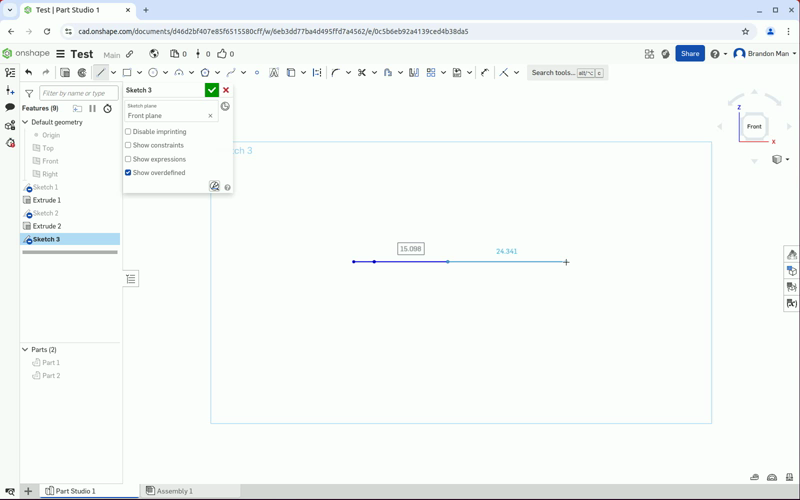
key_up(shift)
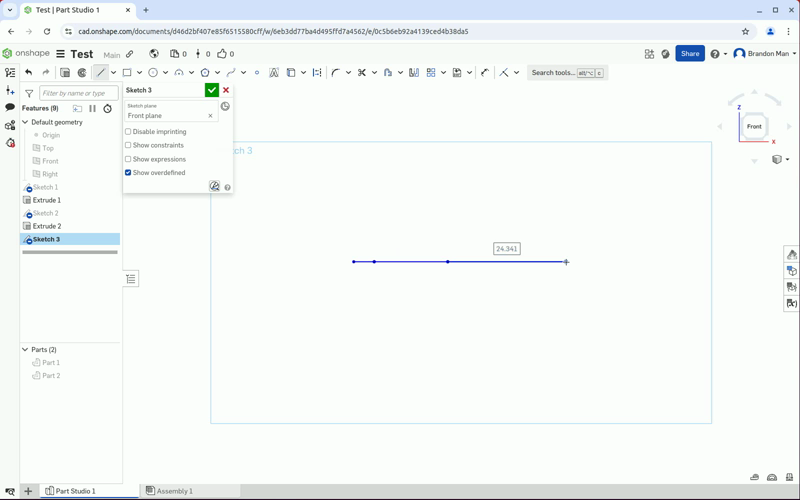
key_down(shift)
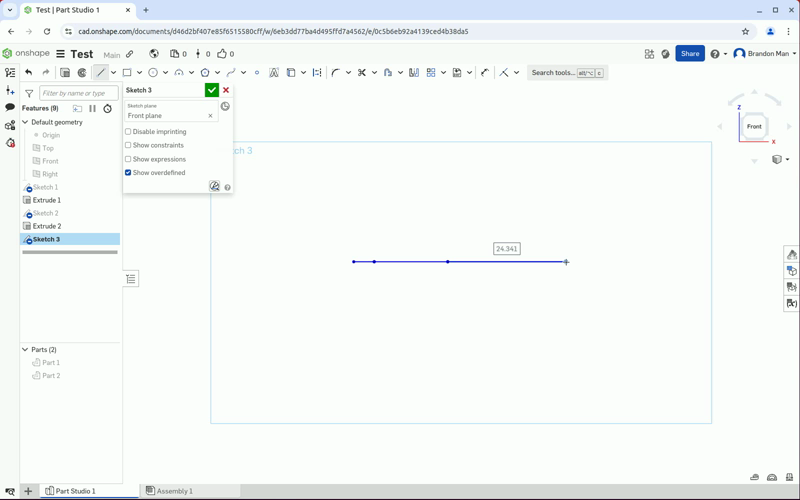
mouse_move(589, 261)
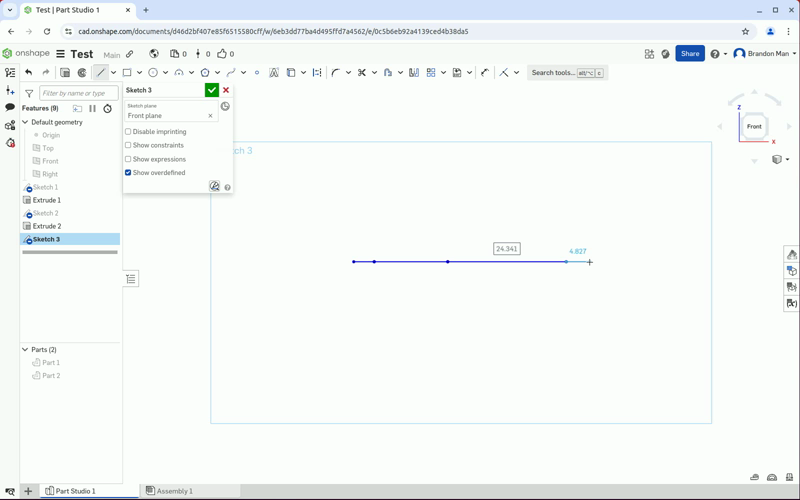
mouse_move(566, 241)
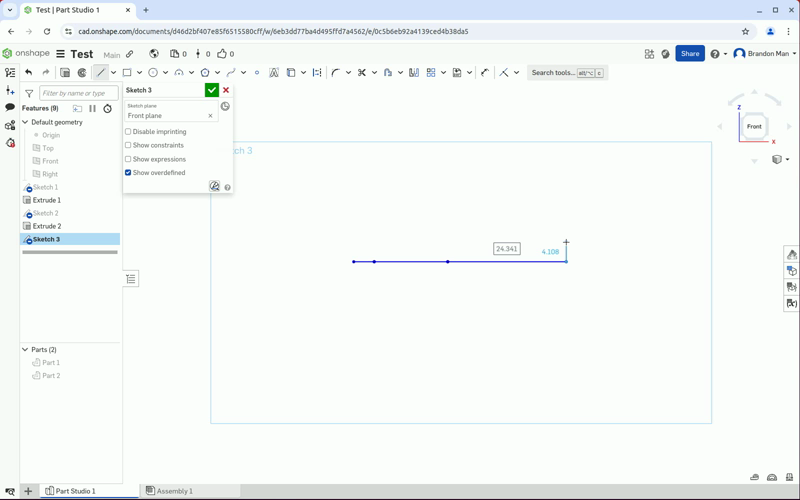
click(566, 241)
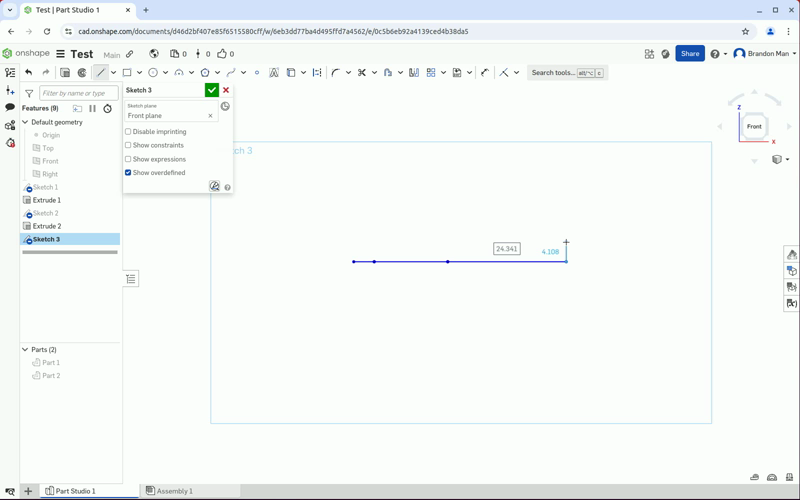
key_up(shift)
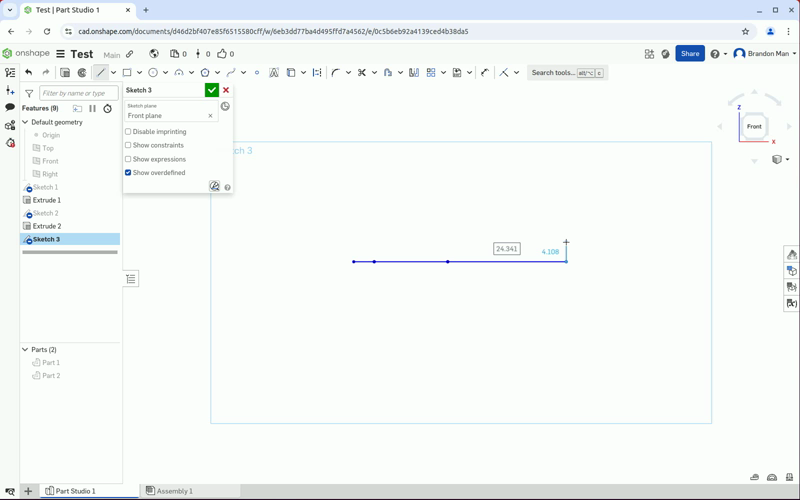
key_down(shift)
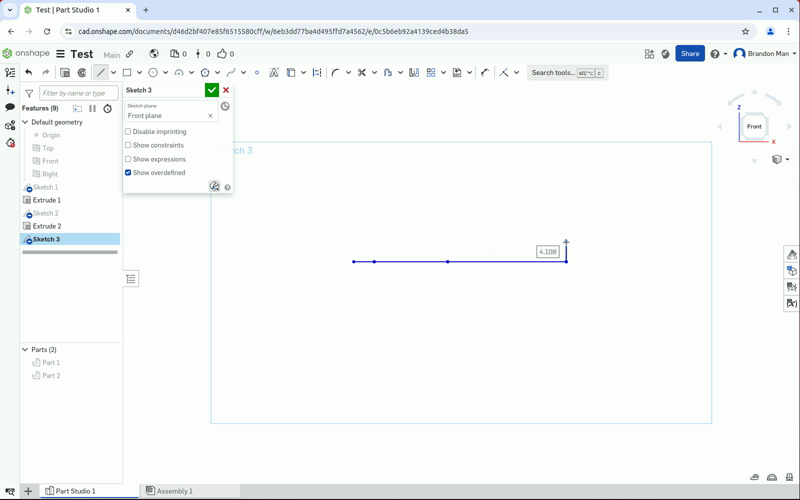
mouse_move(353, 241)
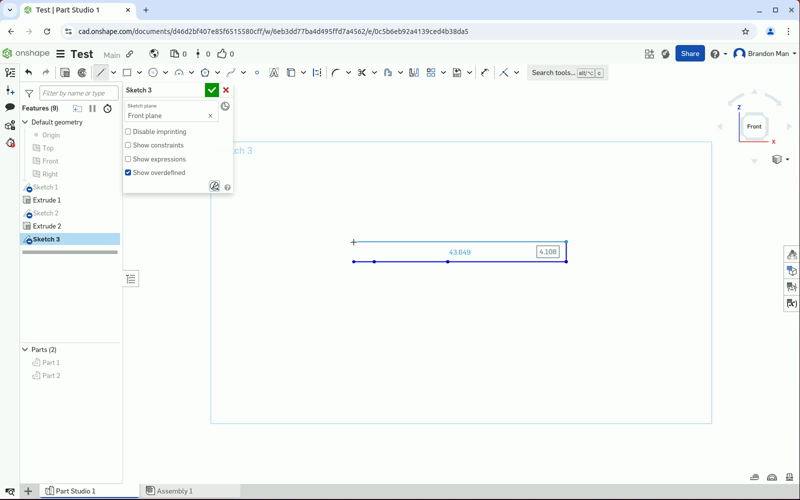
click(353, 241)
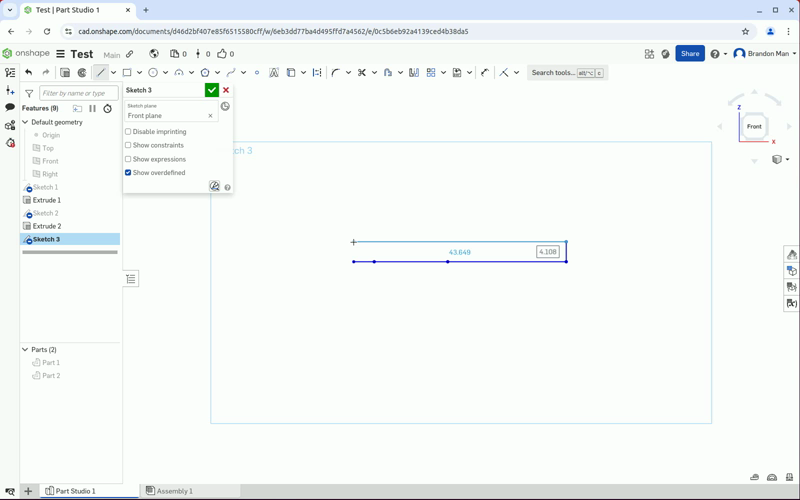
key_up(shift)
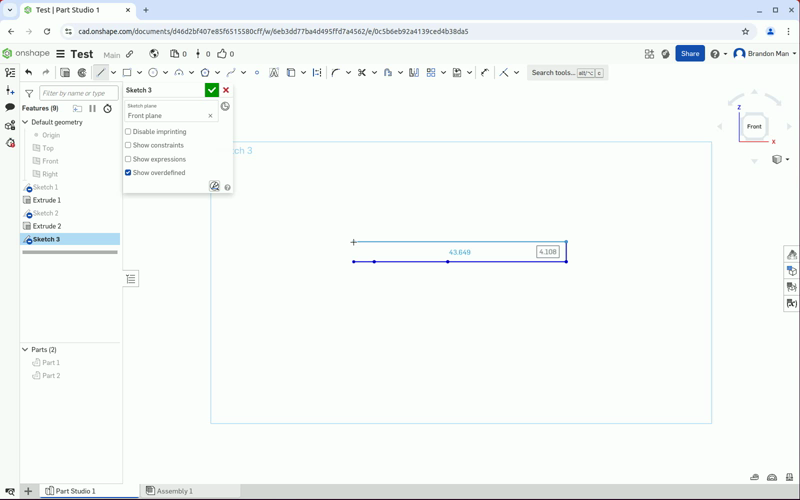
mouse_move(383, 241)
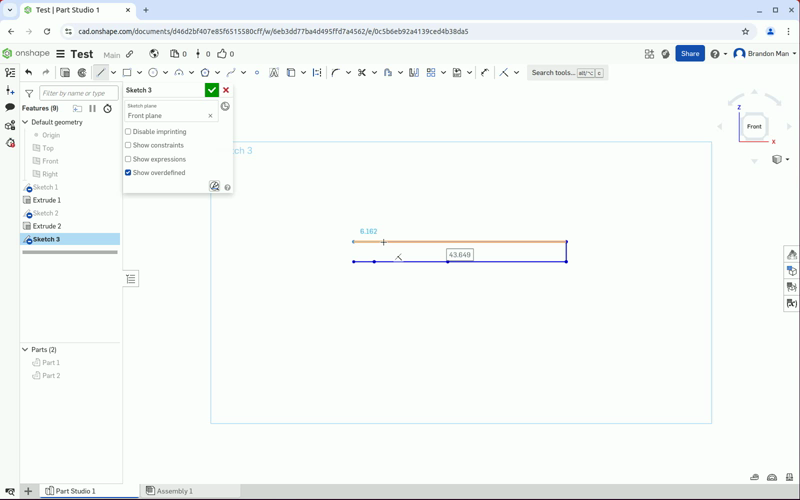
key_down(shift)
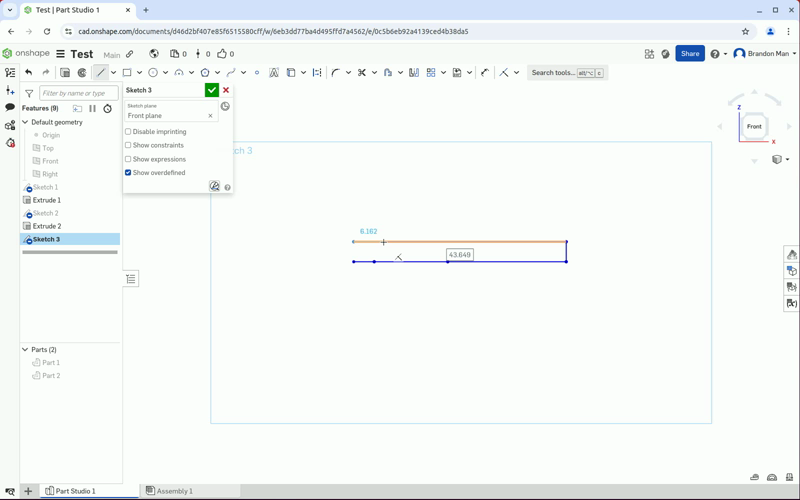
mouse_move(353, 261)
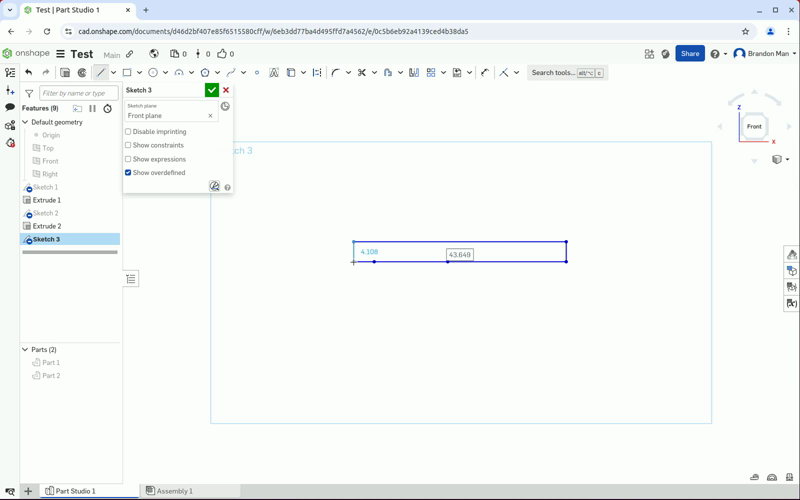
key_up(shift)
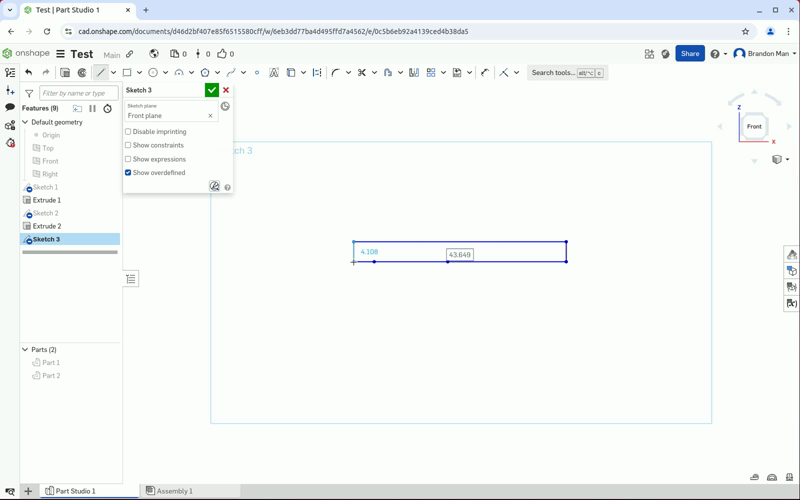
click(353, 261)
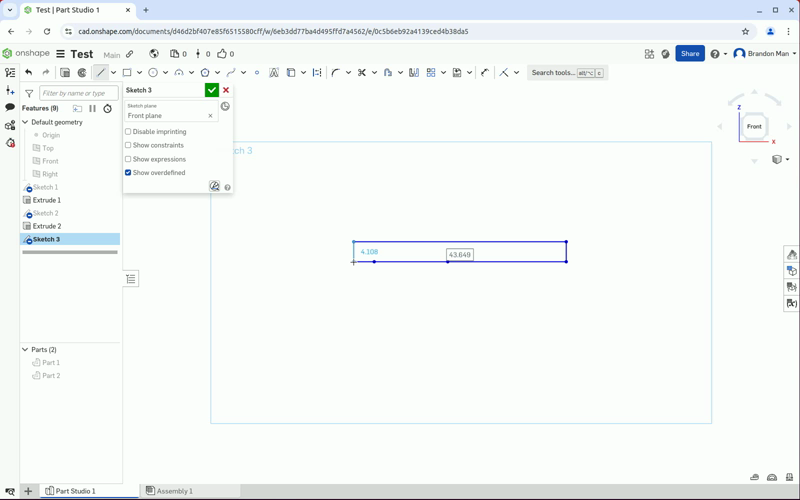
key(esc)
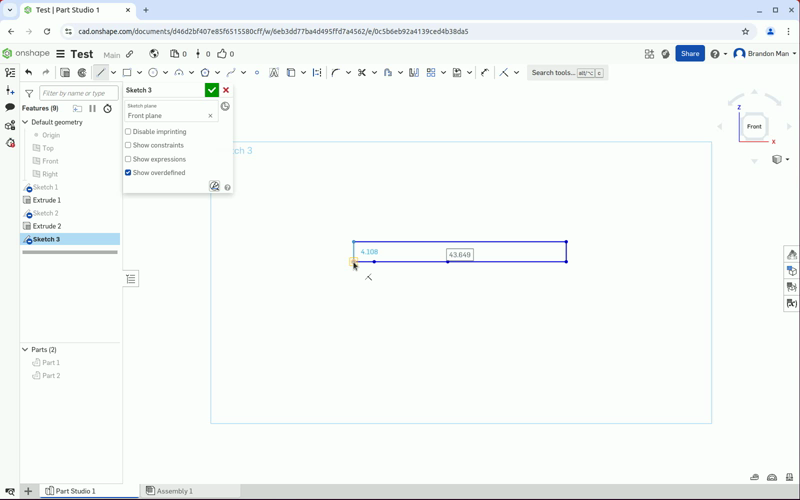
mouse_move(470, 251)
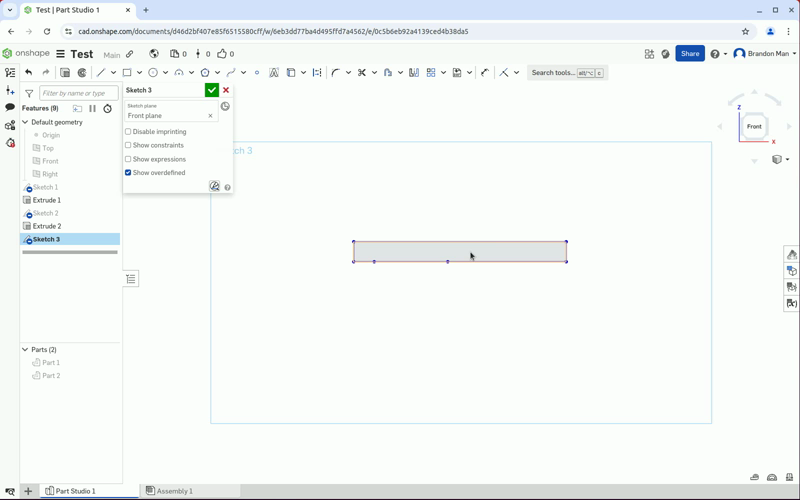
click(470, 251)
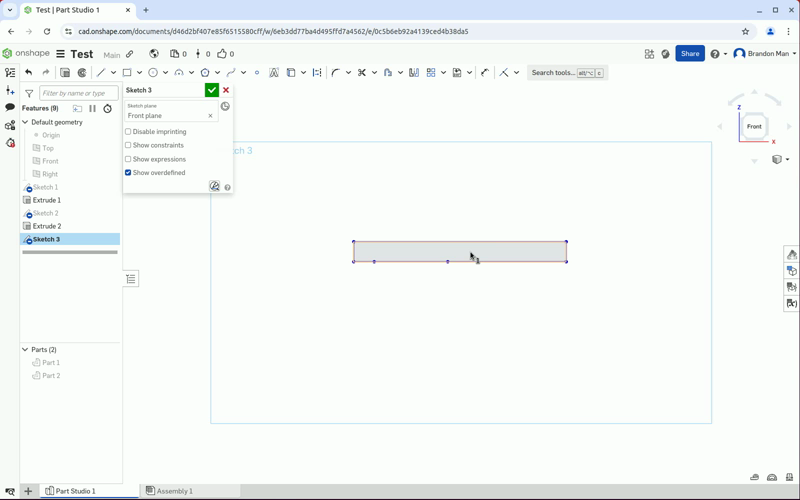
mouse_move(73, 352)
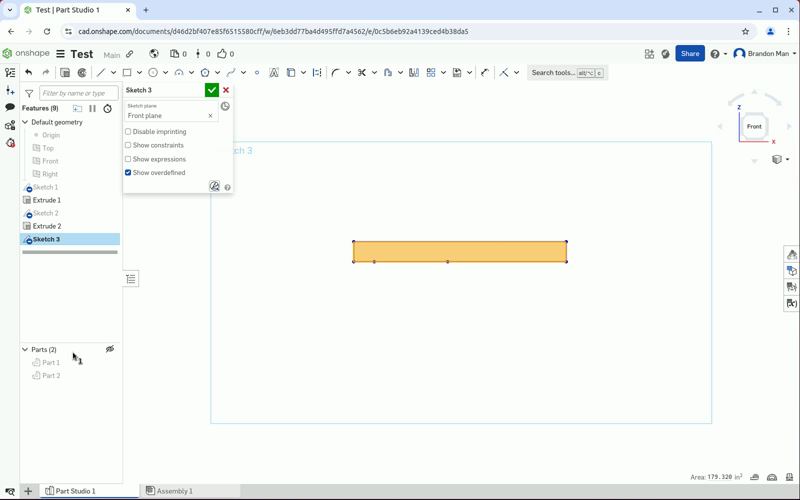
key(shift+y)
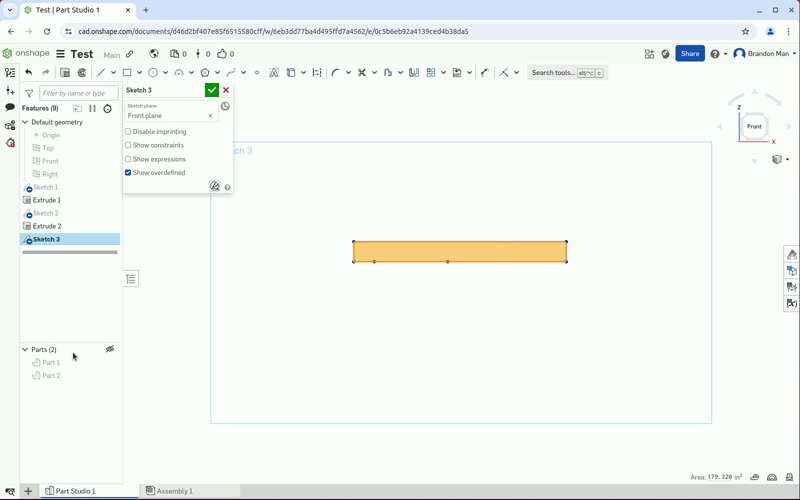
key(shift+e)
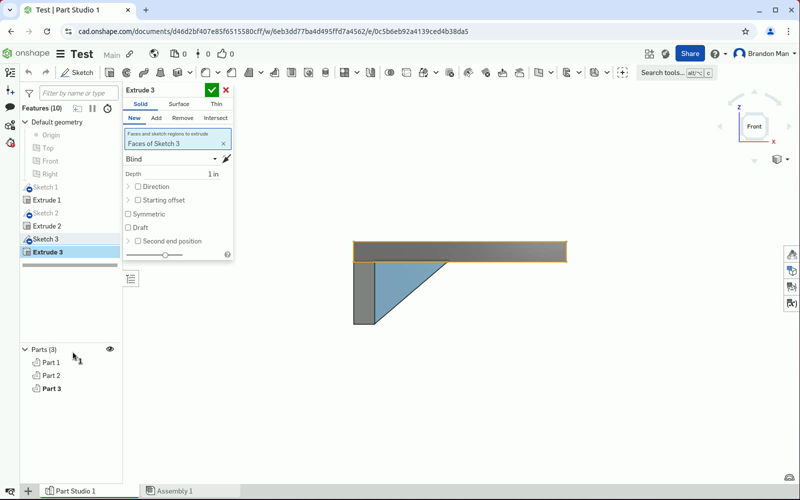
mouse_move(143, 106)
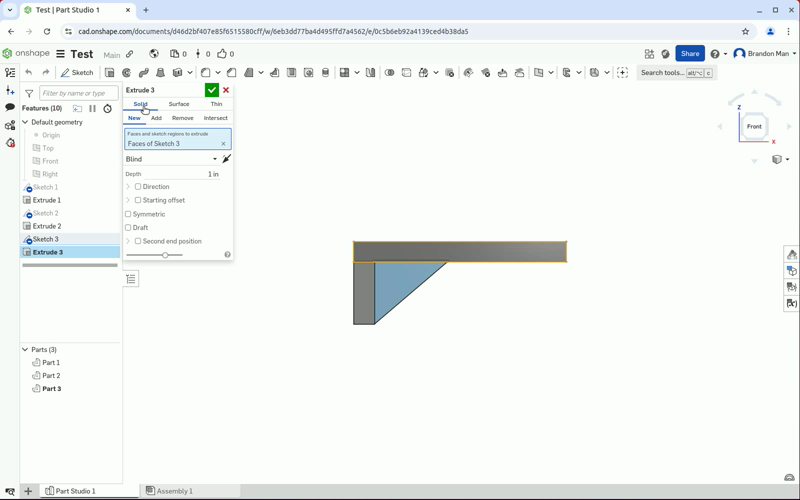
click(143, 106)
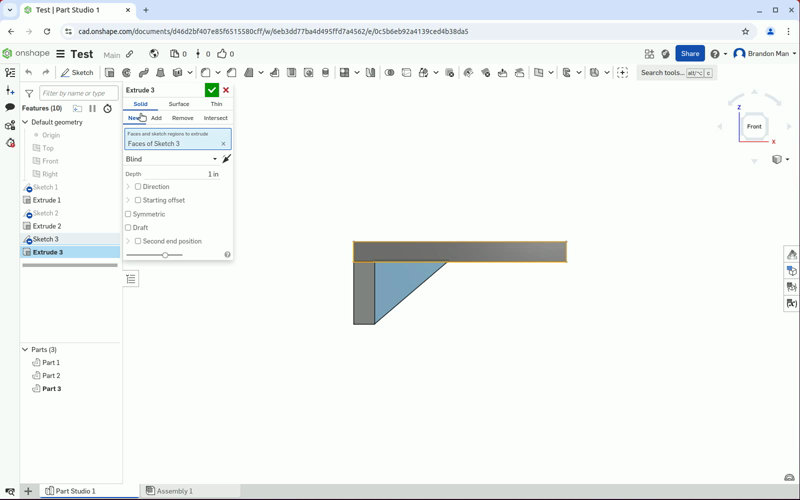
mouse_move(137, 120)
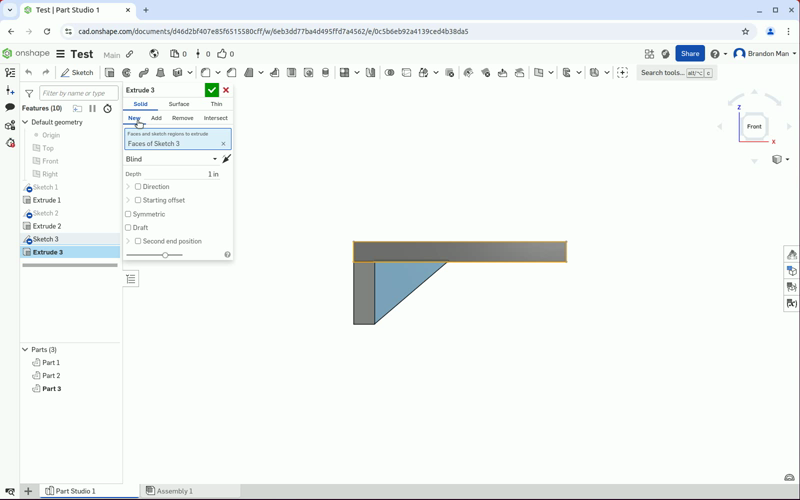
click(137, 120)
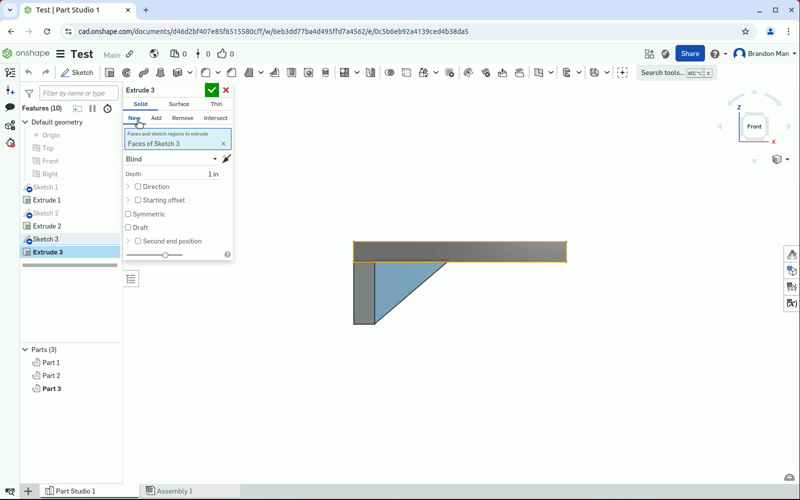
key(tab, 4)
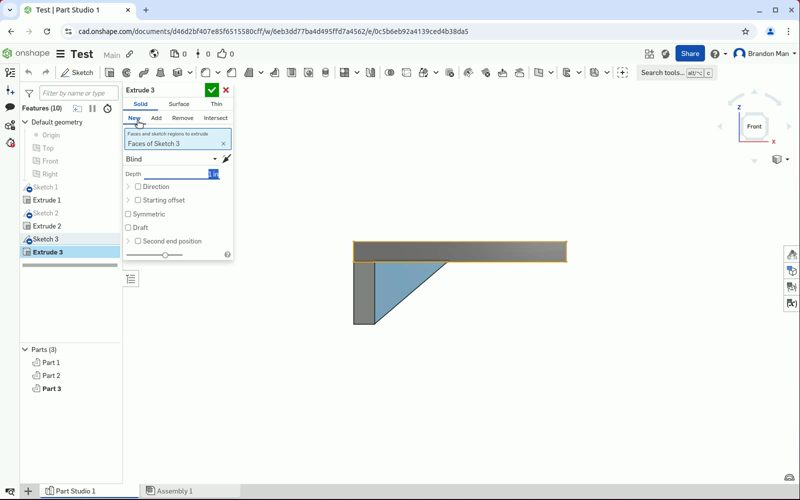
text(23.108)
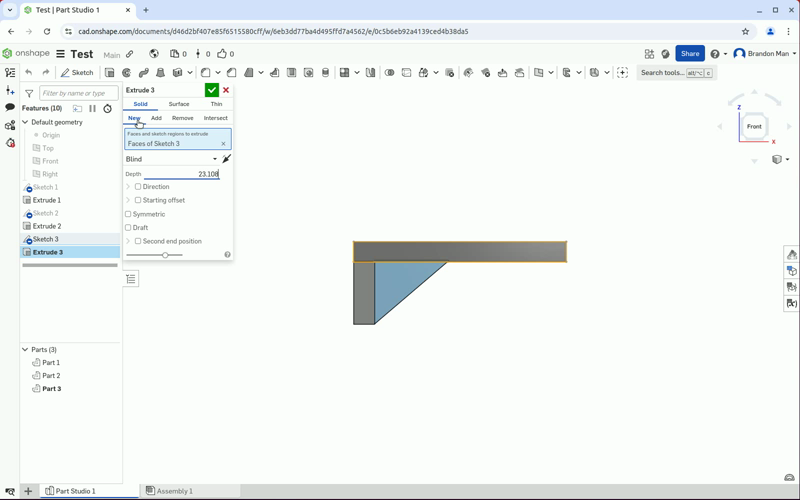
key(enter)
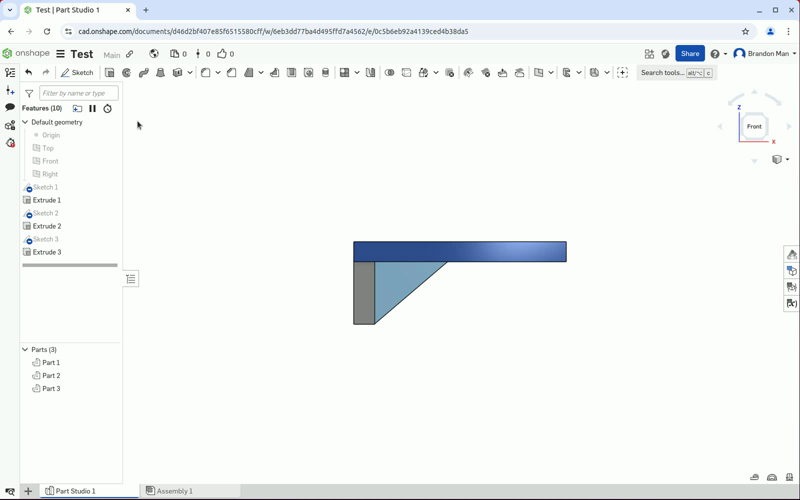
key(shift+h)
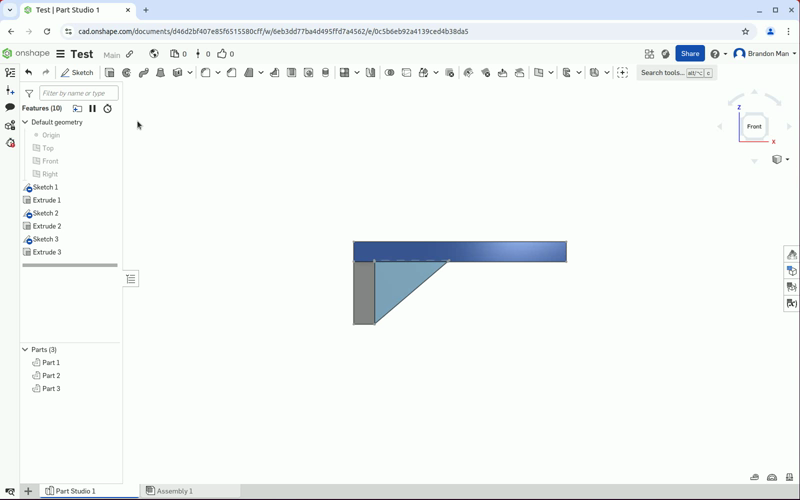
key(shift+h)
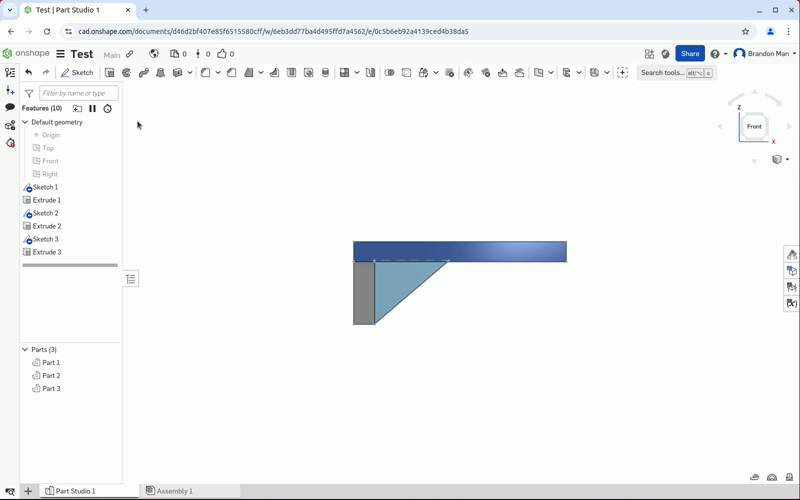
key(shift+7)
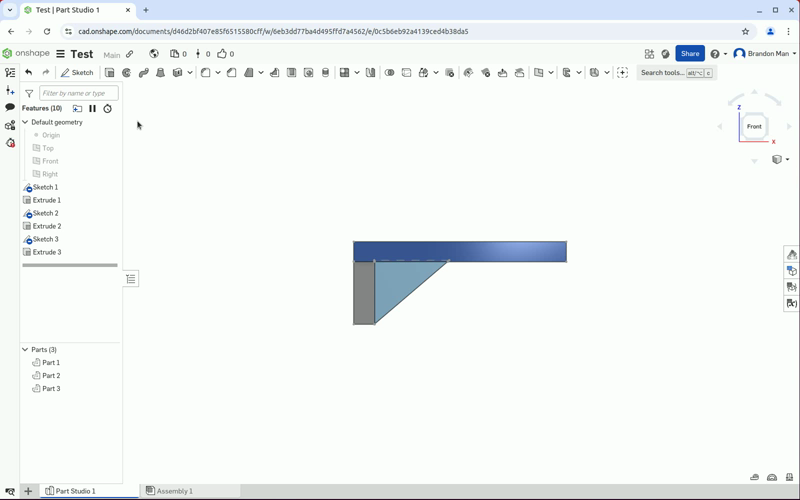
key(left, 2)
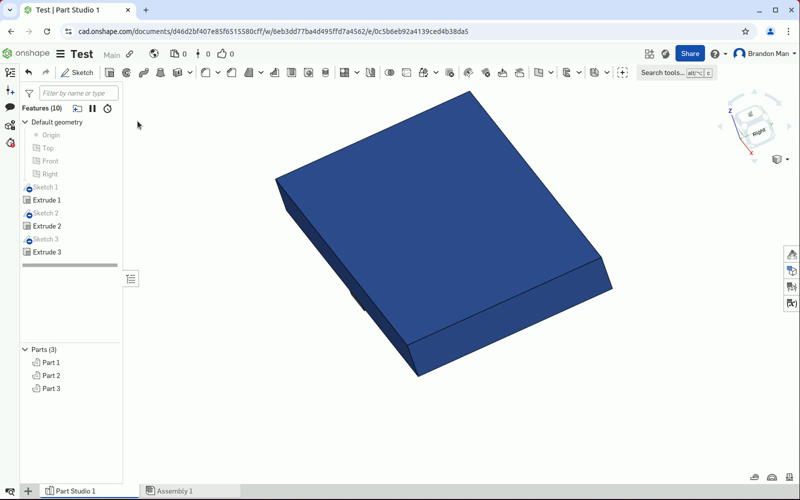
key(down, 2)
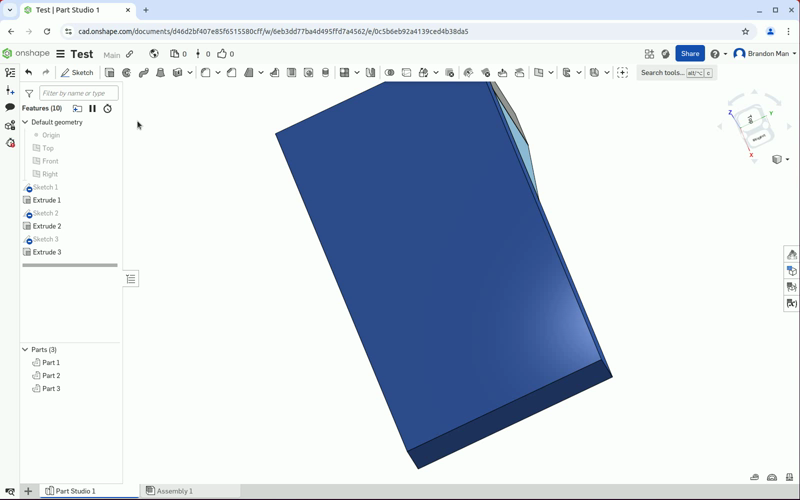
key(up, 2)
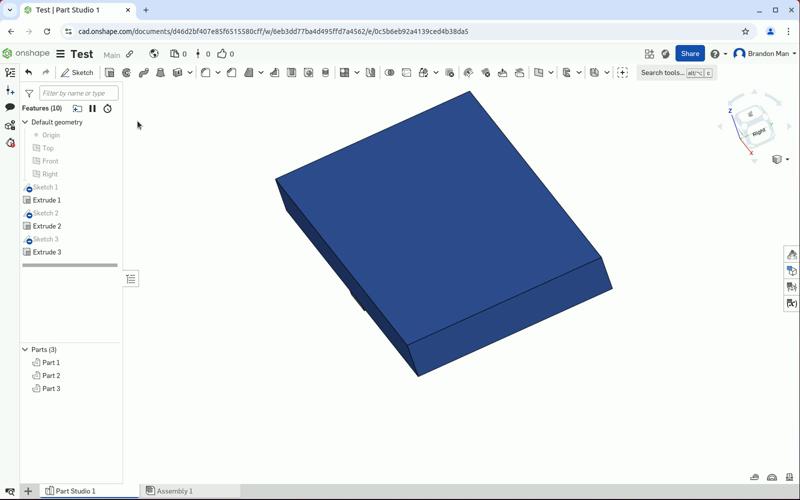
key(right, 2)
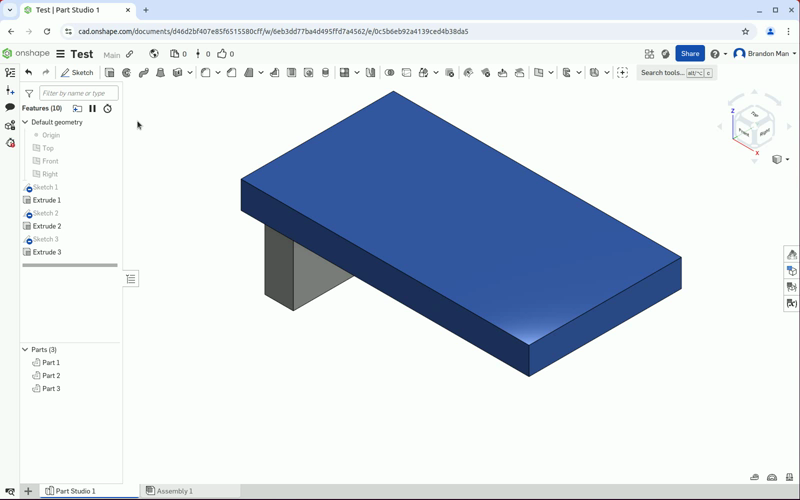
mouse_move(73, 189)
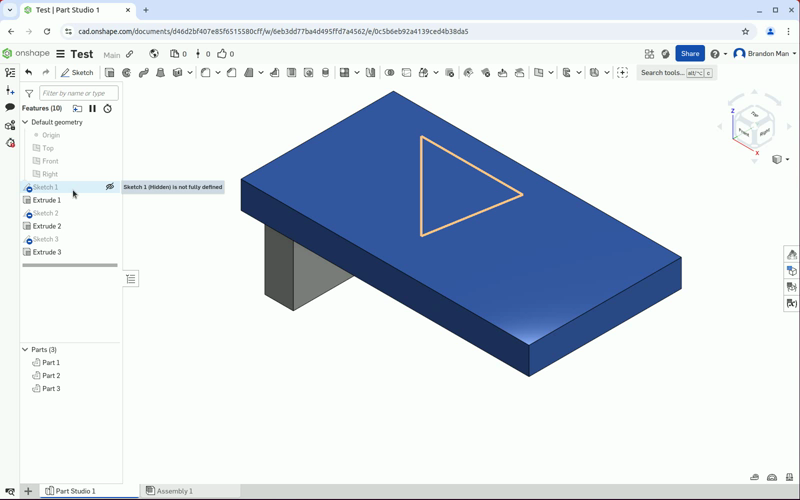
click(73, 189)